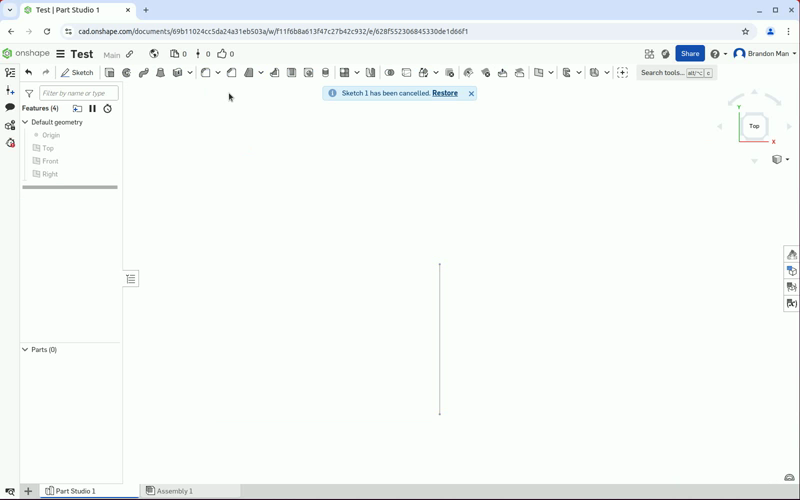
key(shift+h)
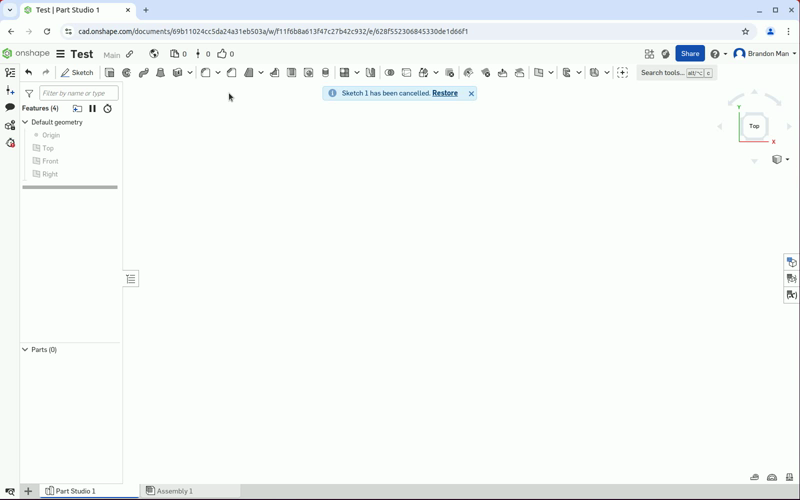
mouse_move(73, 352)
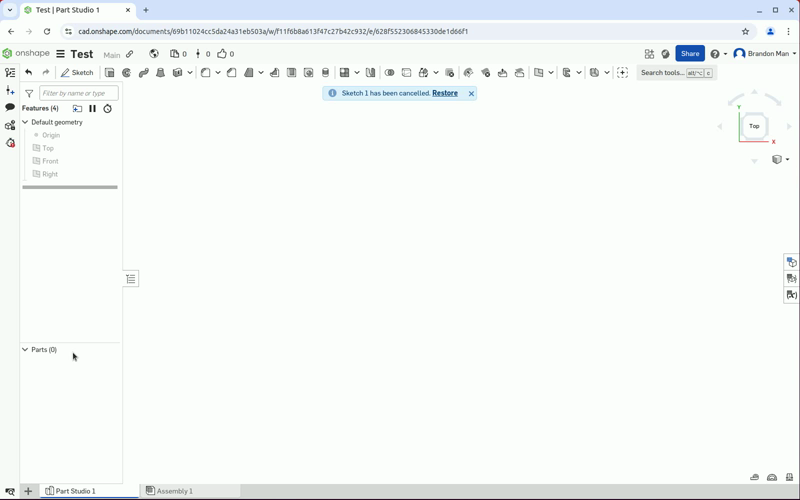
key(y)
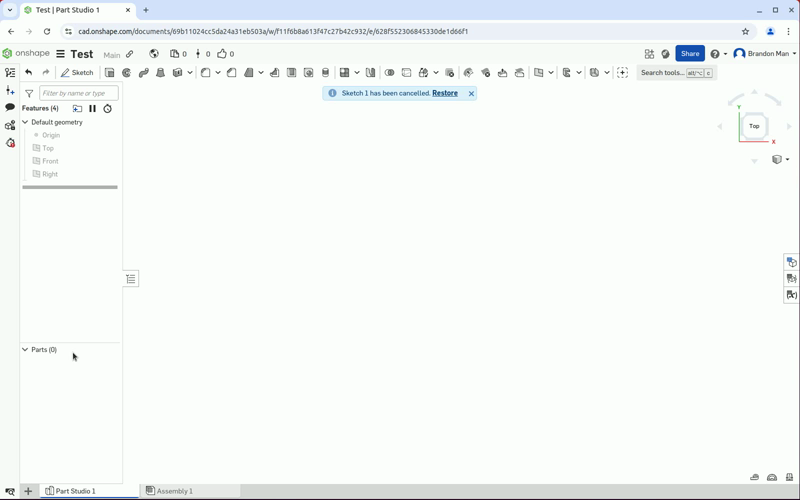
key(shift+p)
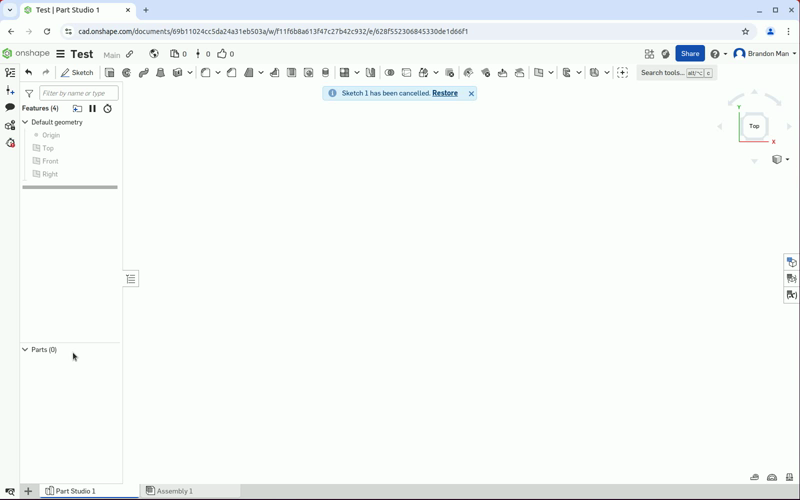
key(space)
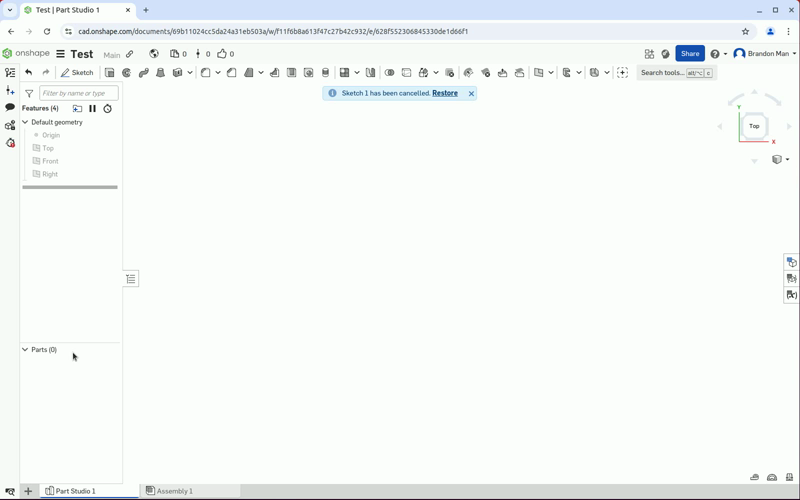
key_down(shift)
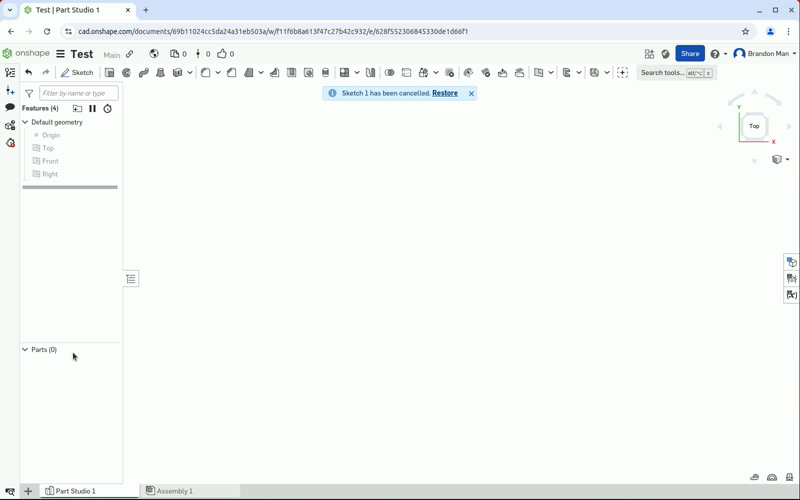
key(up)
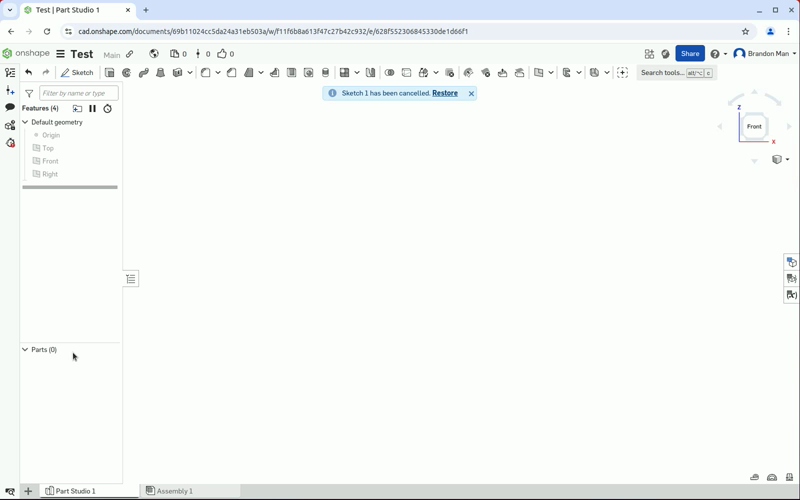
key_up(shift)
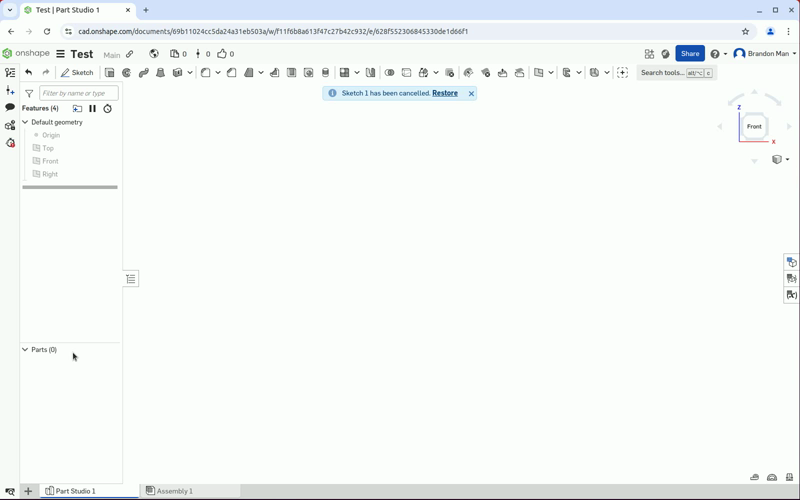
mouse_move(73, 352)
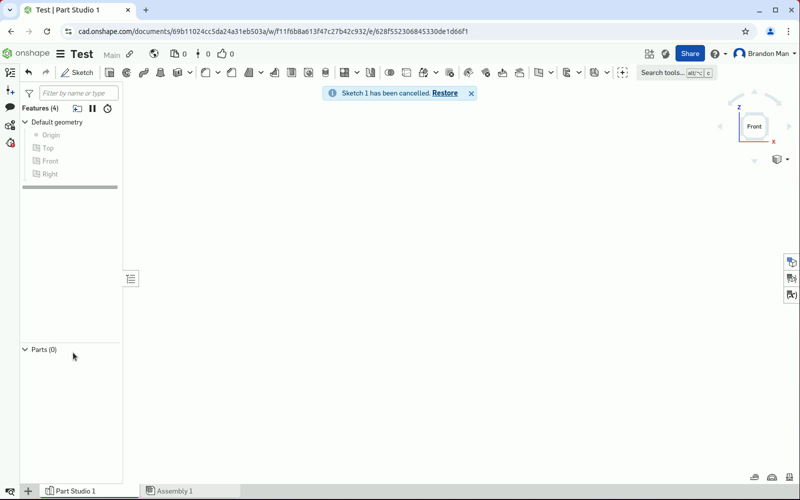
key(shift+y)
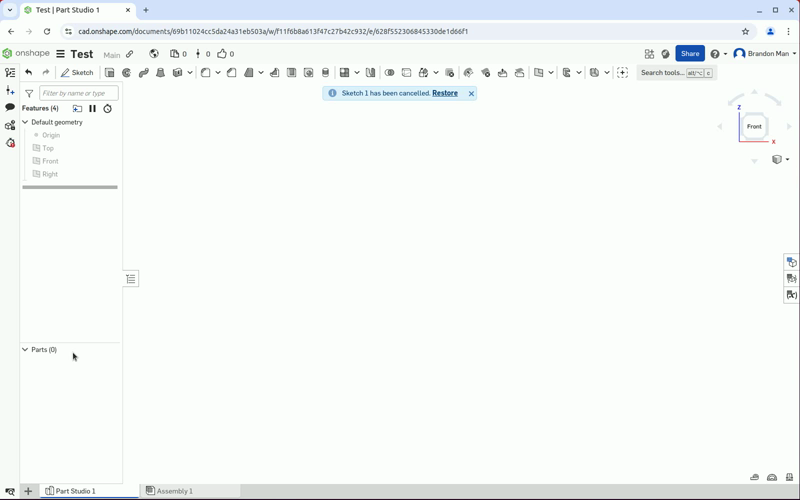
key(shift+s)
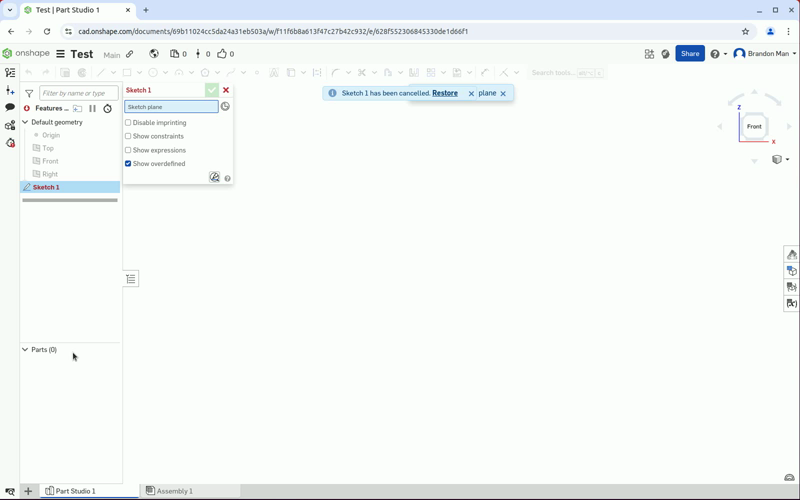
mouse_move(73, 163)
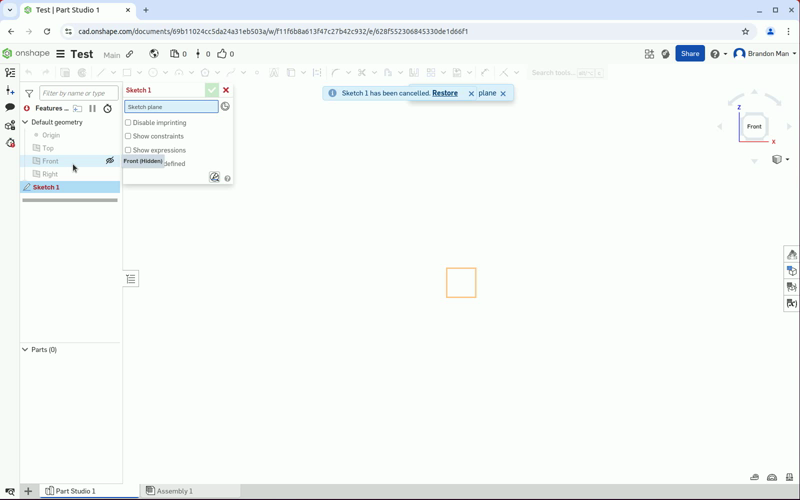
click(73, 163)
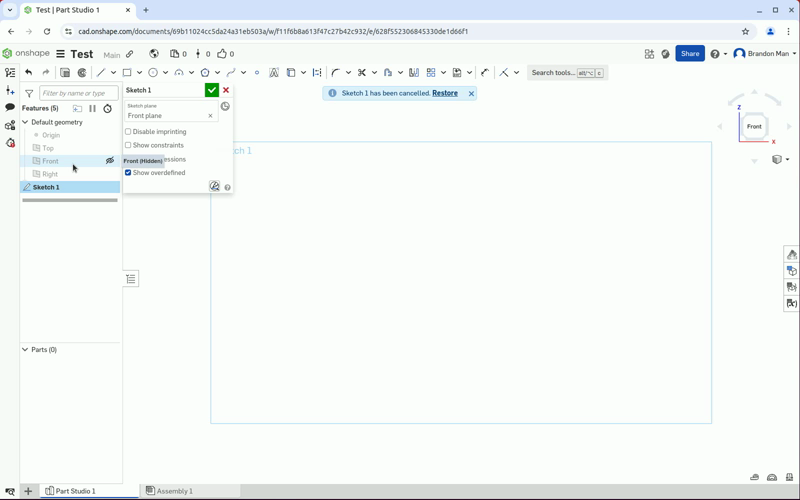
mouse_move(73, 352)
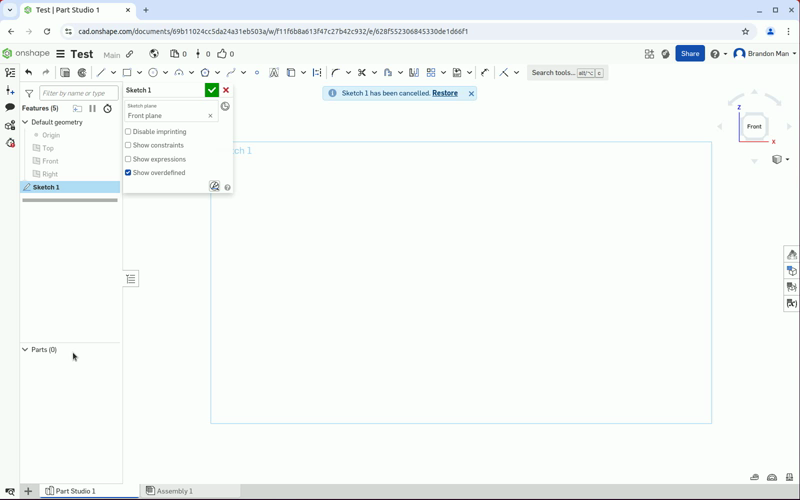
key(y)
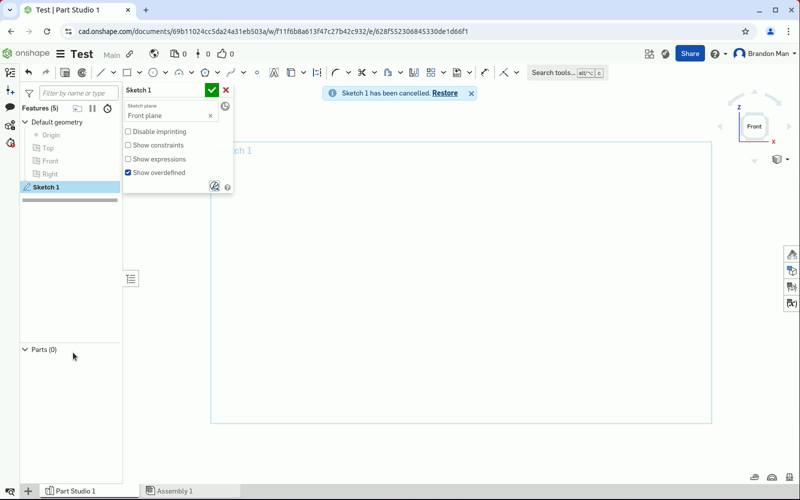
key(l)
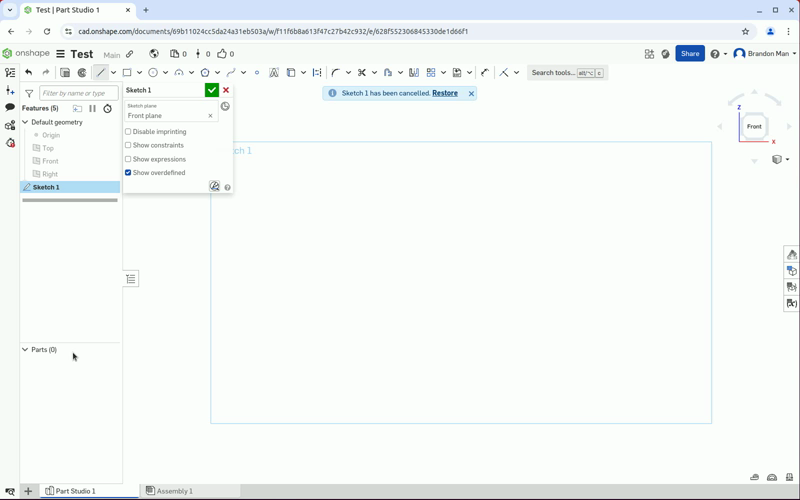
key_down(shift)
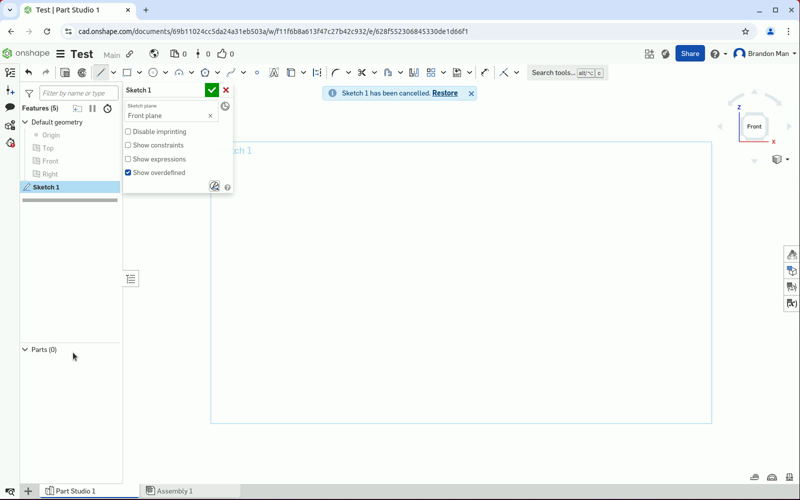
mouse_move(460, 282)
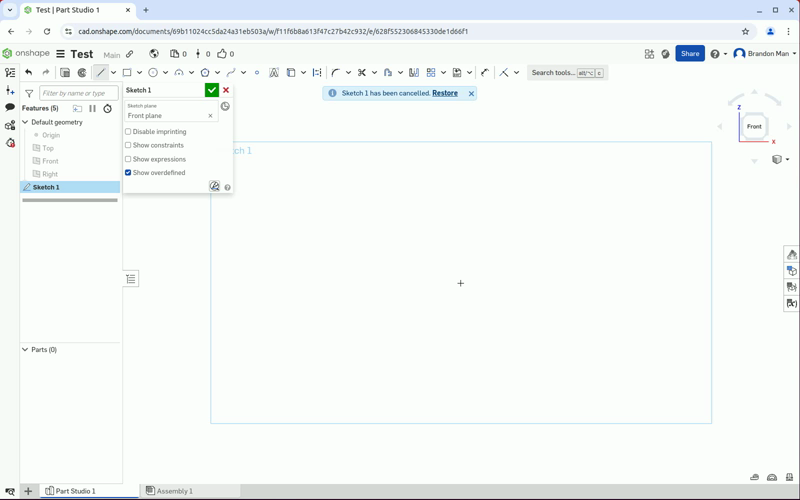
click(460, 282)
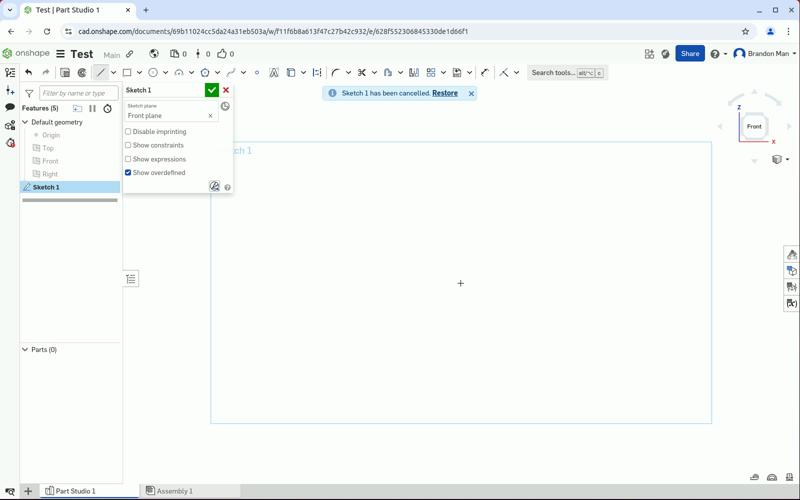
key_up(shift)
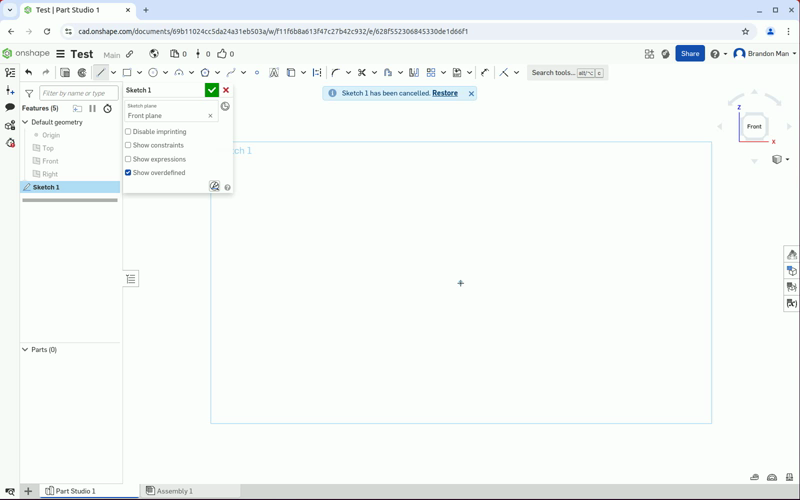
key_down(shift)
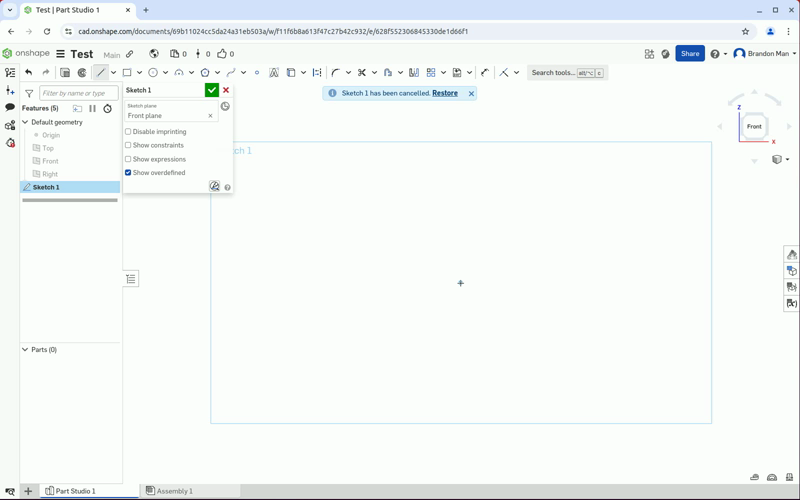
mouse_move(525, 282)
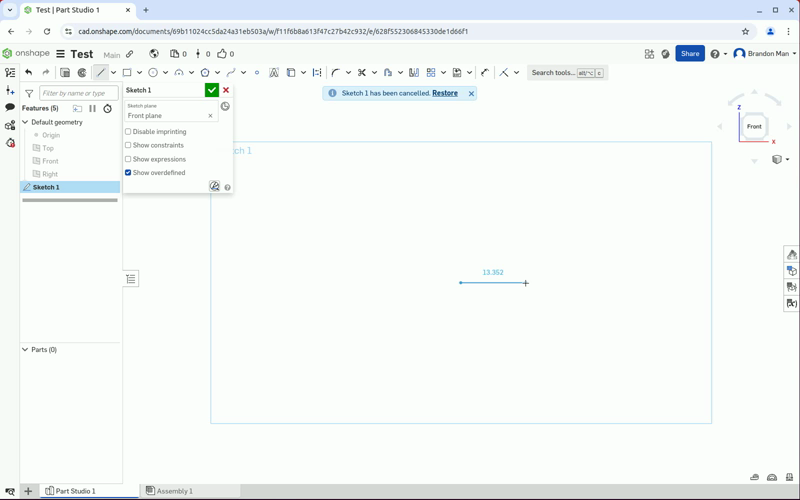
click(525, 282)
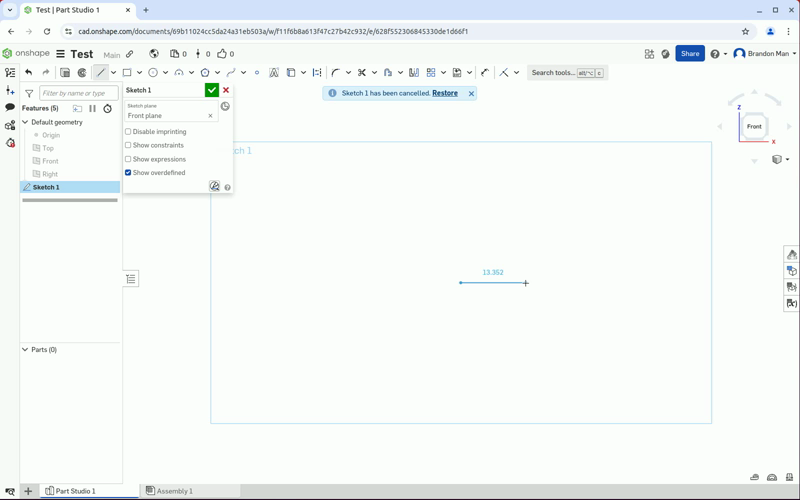
key_up(shift)
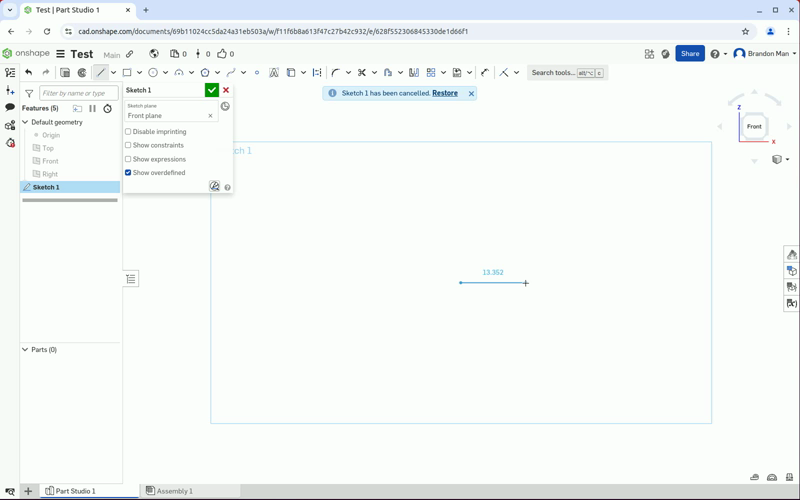
key_down(shift)
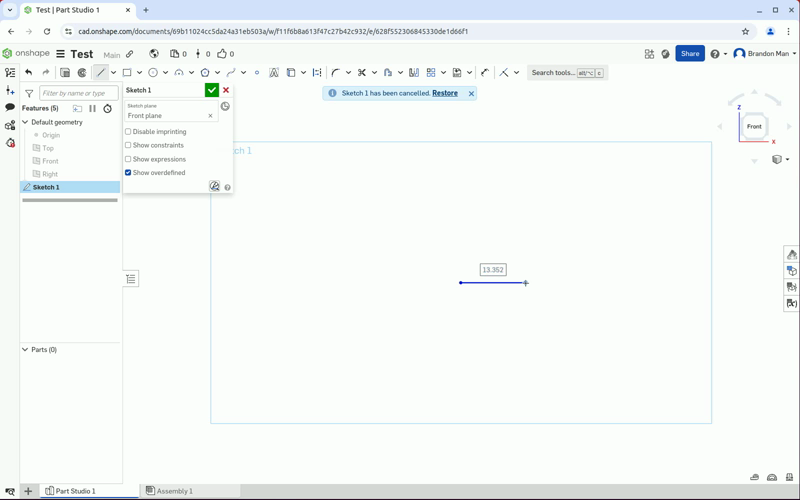
mouse_move(525, 218)
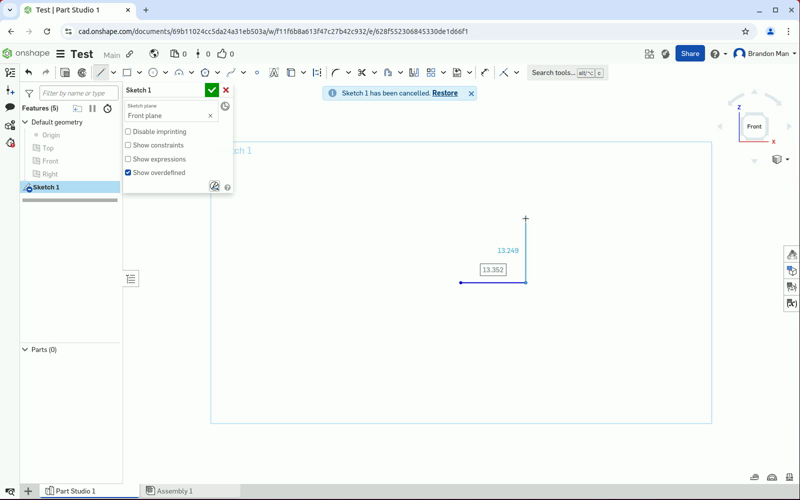
click(525, 218)
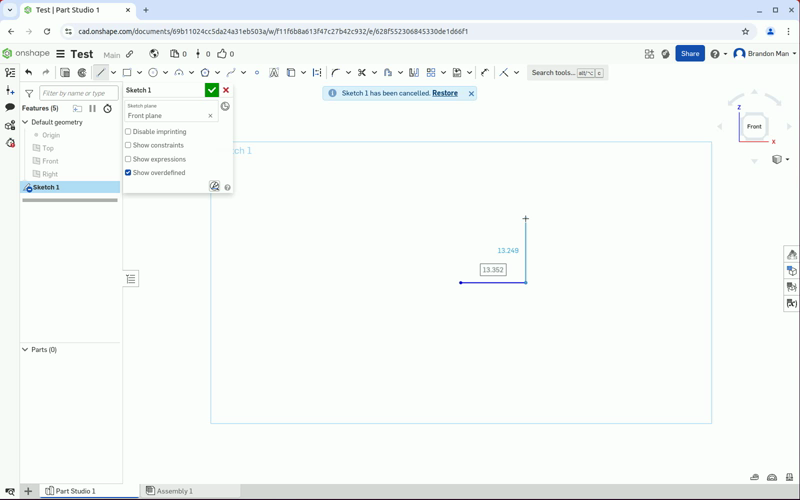
key_up(shift)
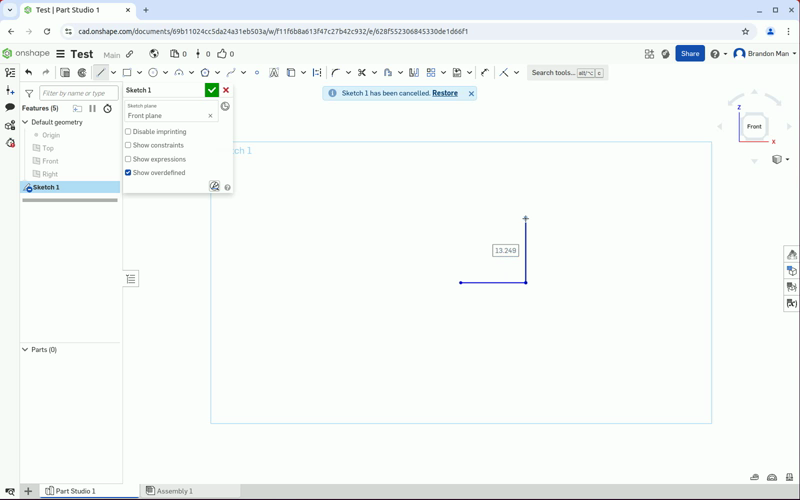
key_down(shift)
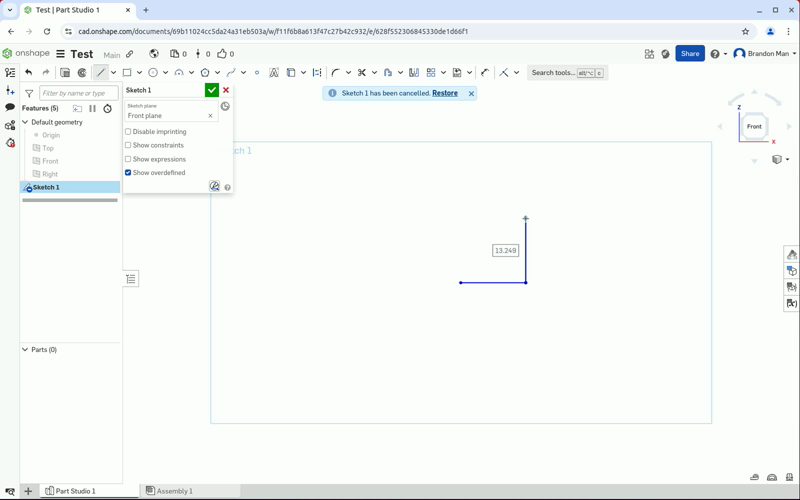
mouse_move(460, 218)
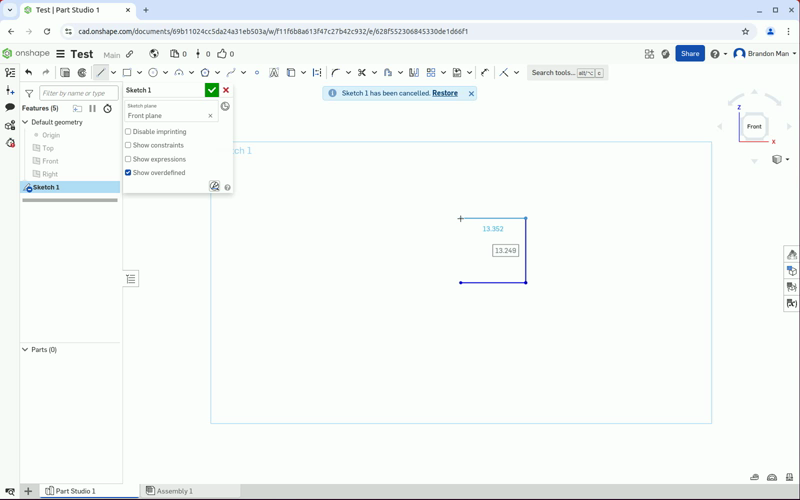
click(460, 218)
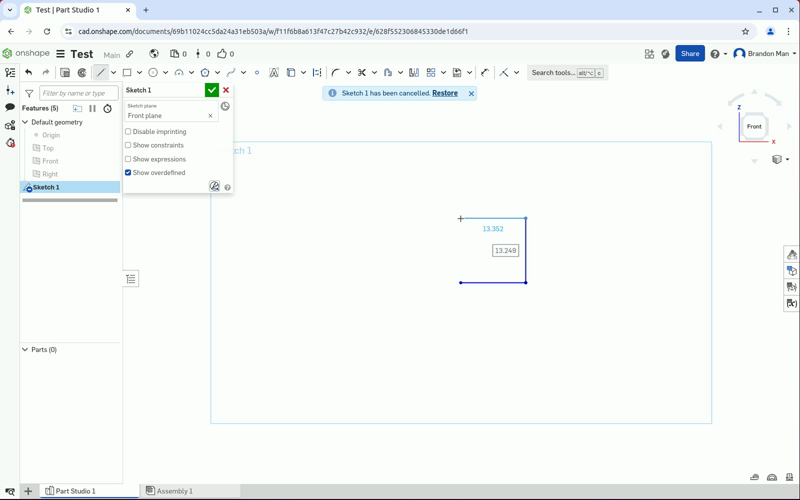
key_up(shift)
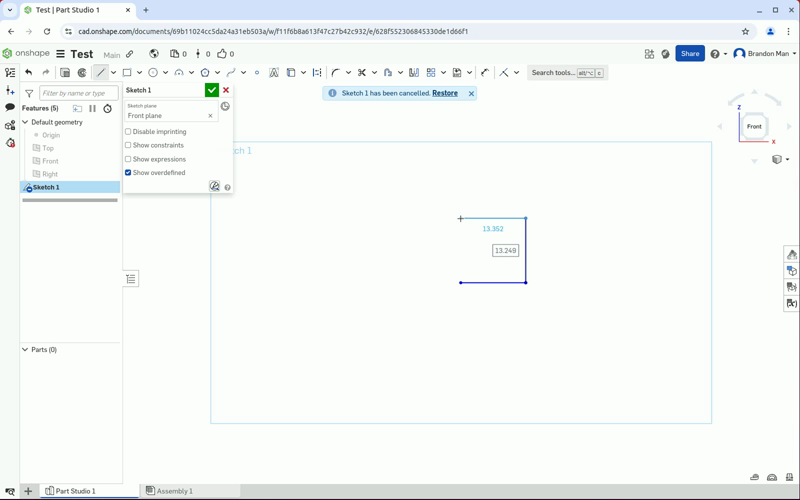
key_down(shift)
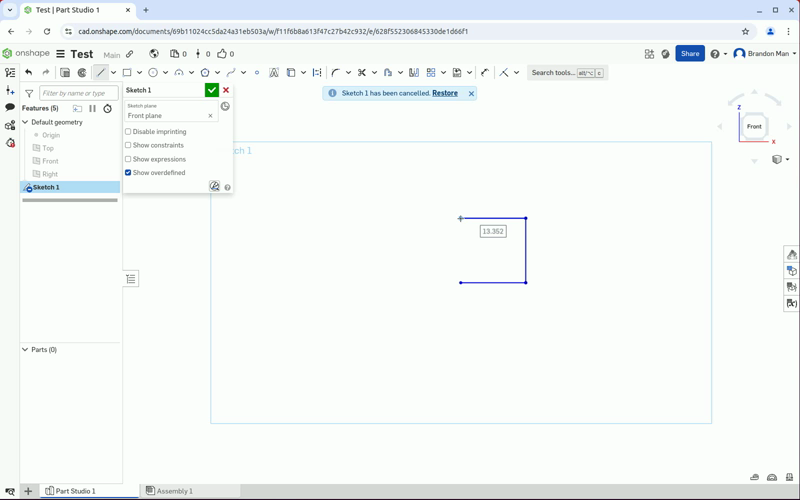
mouse_move(460, 282)
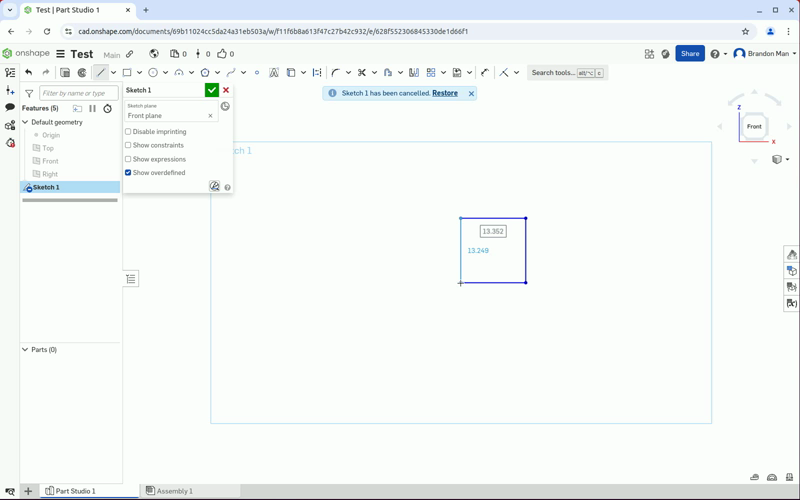
key_up(shift)
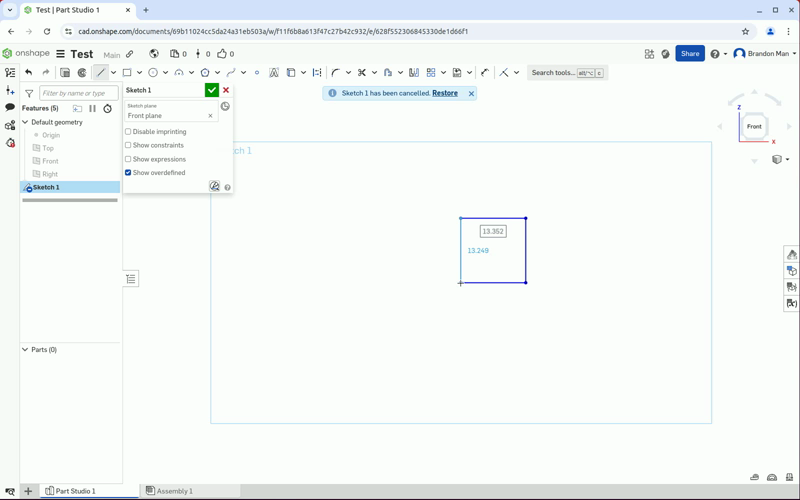
click(460, 282)
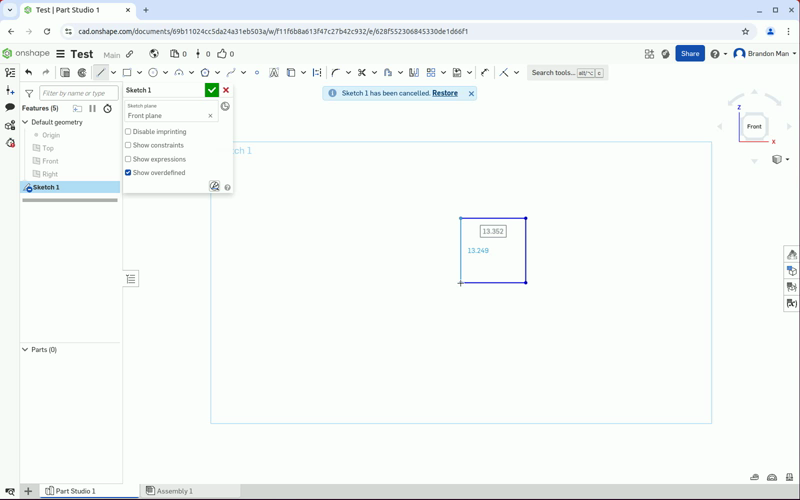
key(esc)
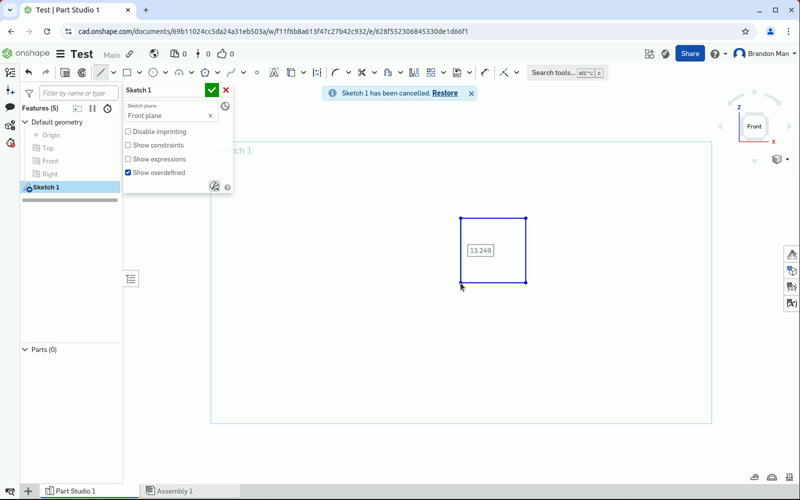
mouse_move(485, 243)
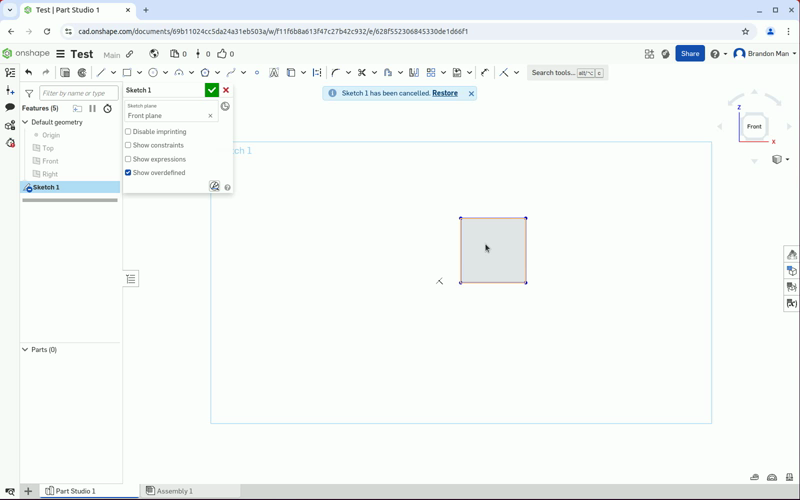
click(485, 243)
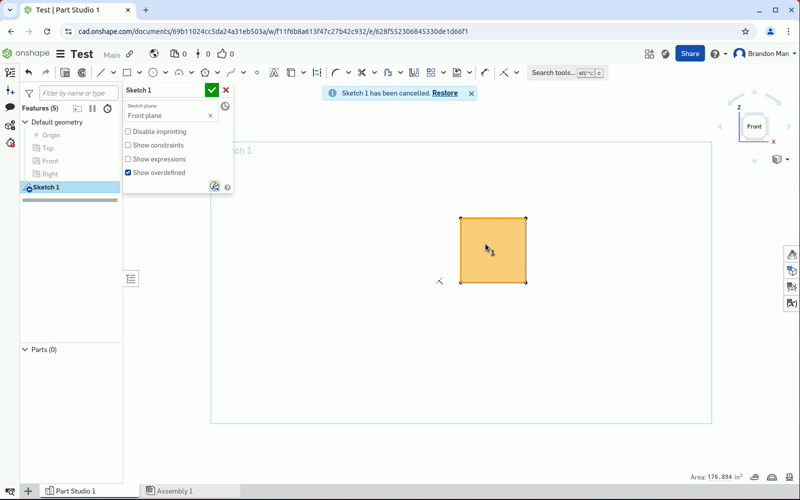
mouse_move(73, 352)
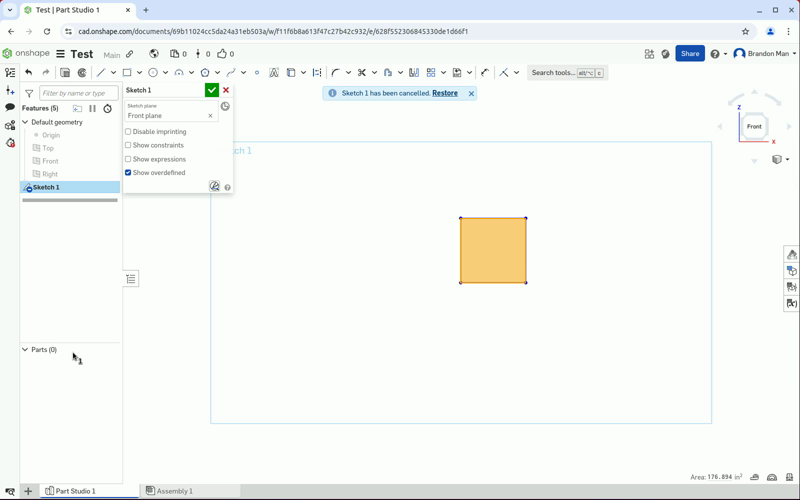
key(shift+y)
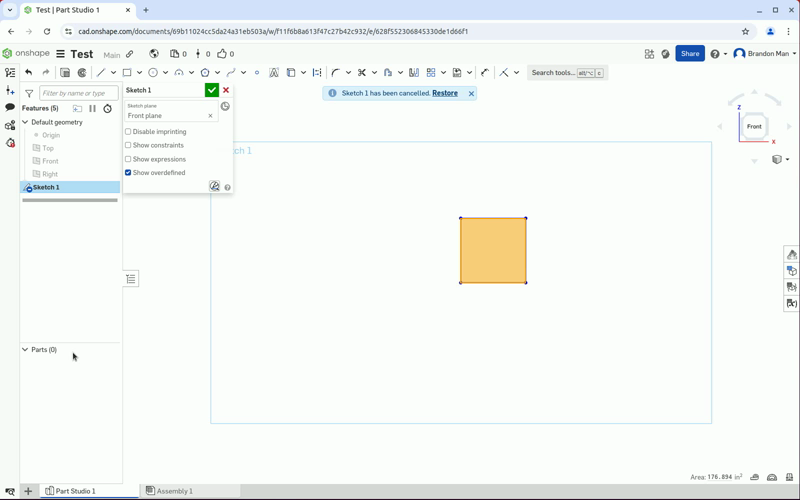
key(shift+e)
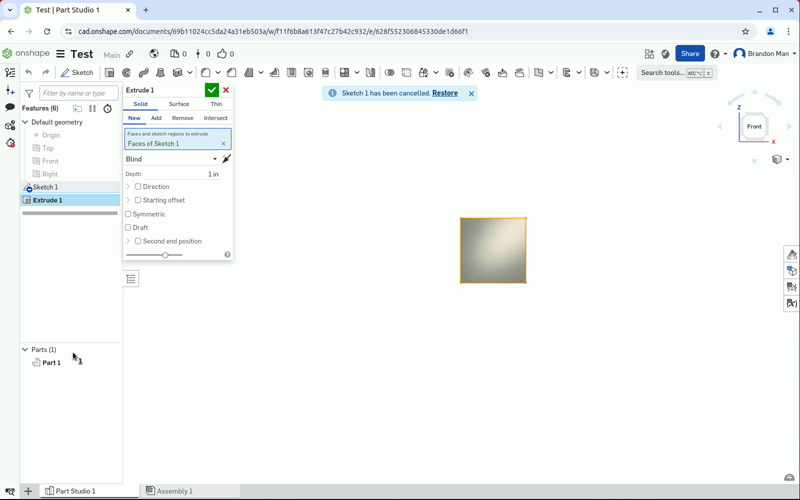
mouse_move(143, 106)
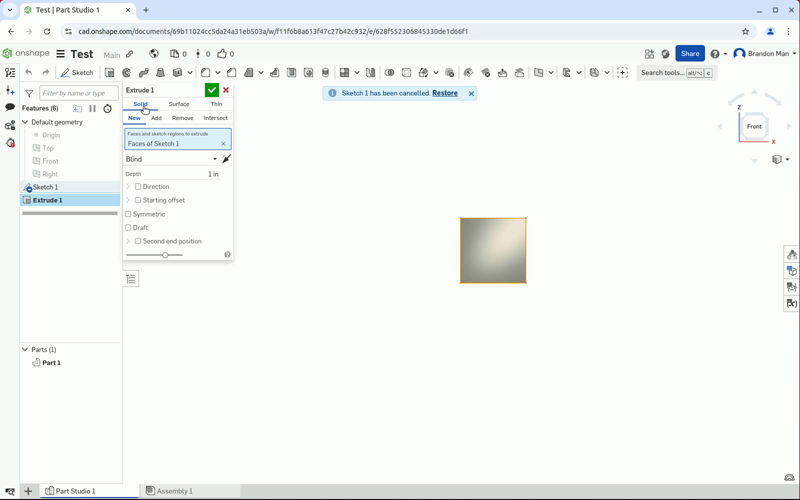
click(143, 106)
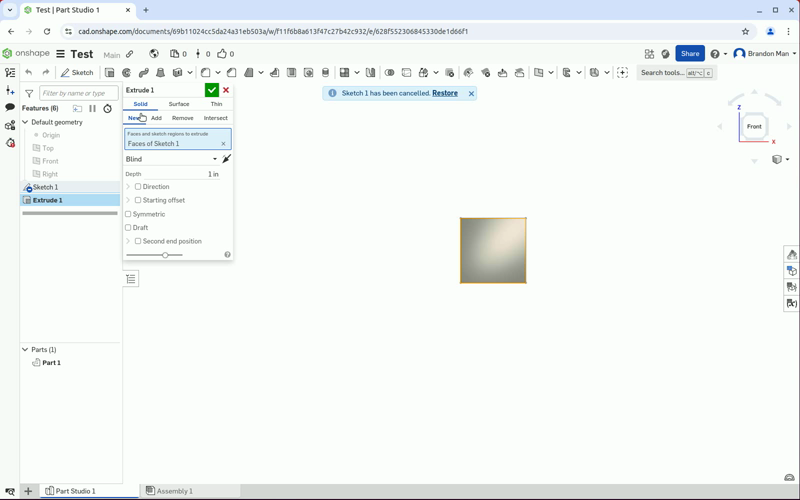
mouse_move(137, 120)
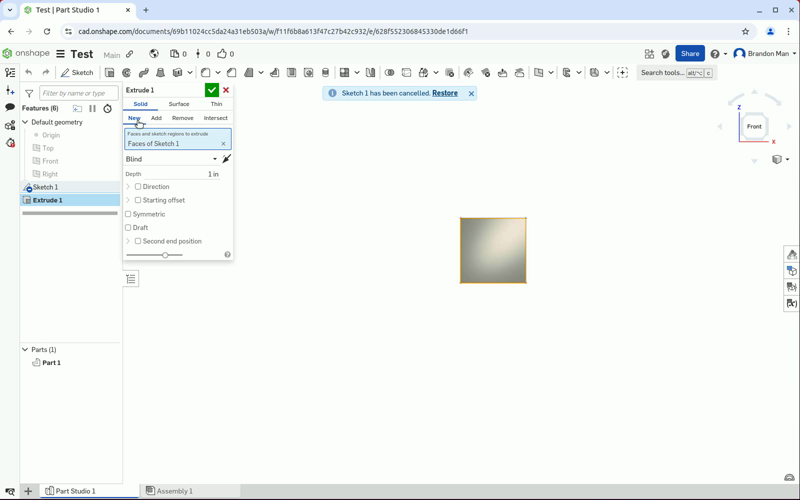
click(137, 120)
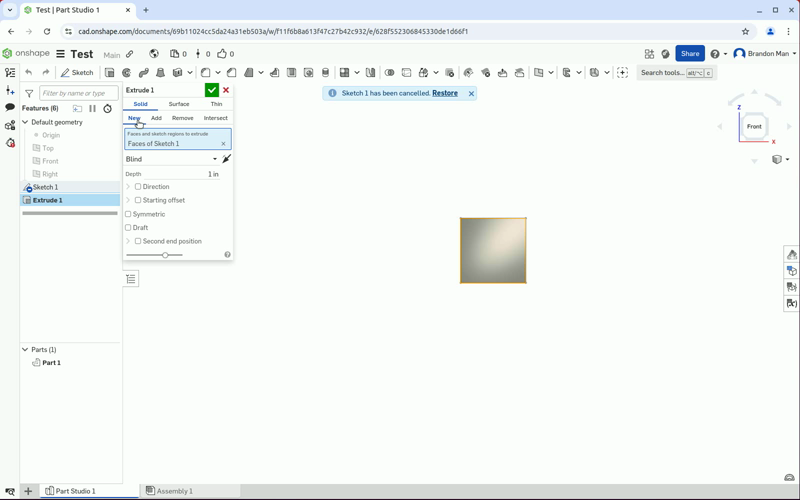
key(tab, 4)
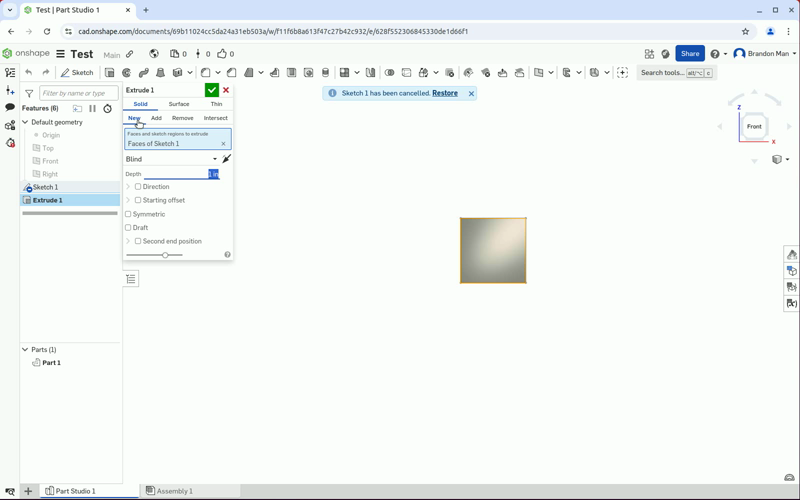
text(6.499)
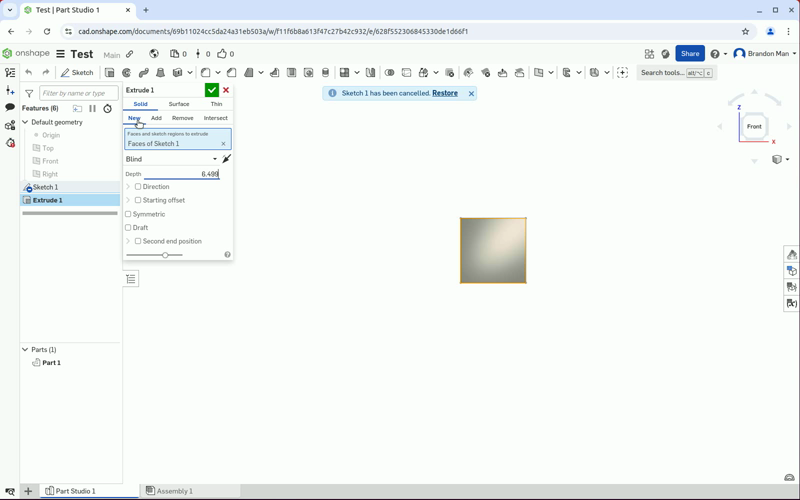
key(enter)
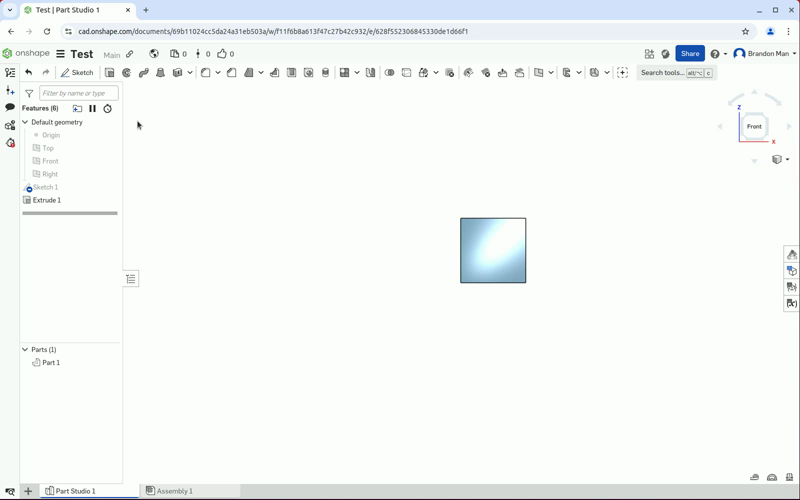
key(shift+h)
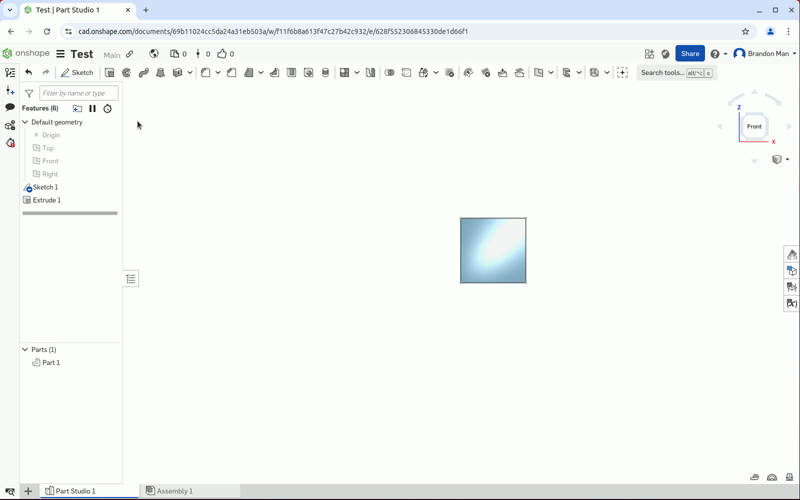
key(shift+h)
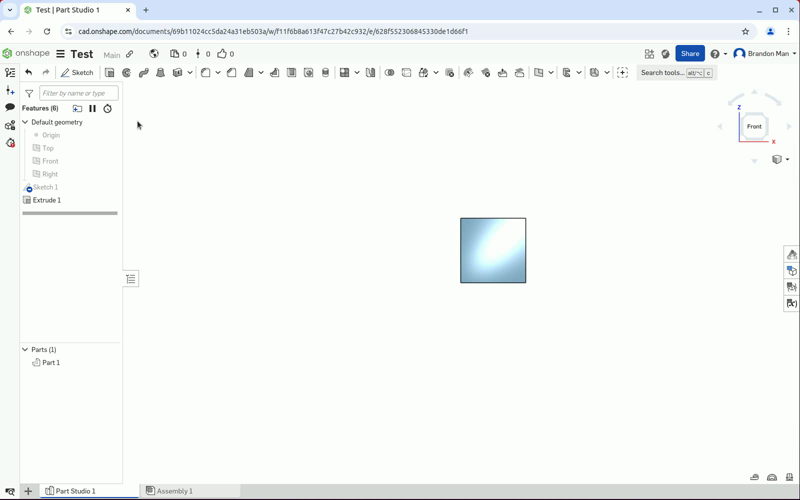
mouse_move(73, 189)
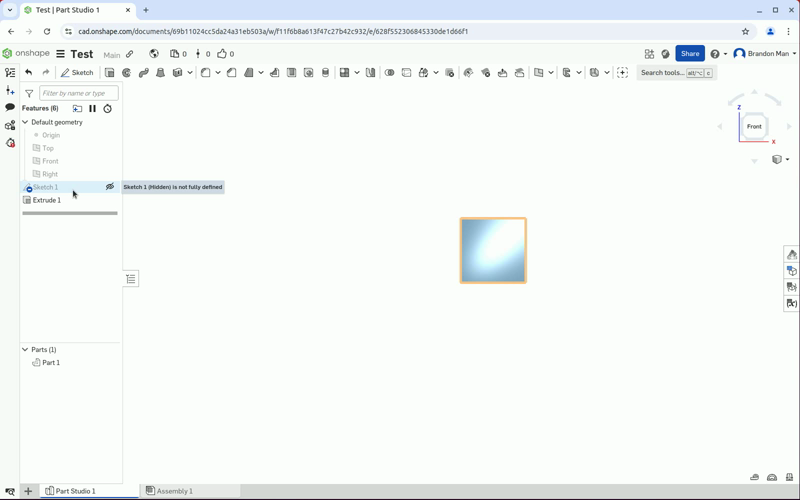
click(73, 189)
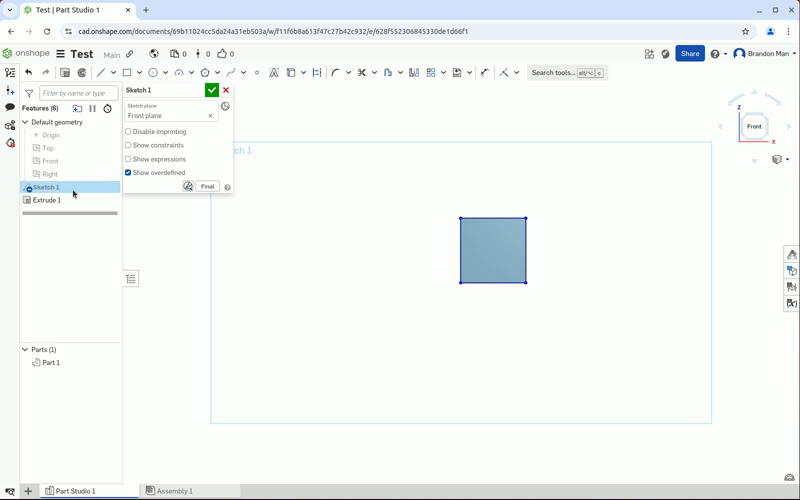
mouse_move(229, 92)
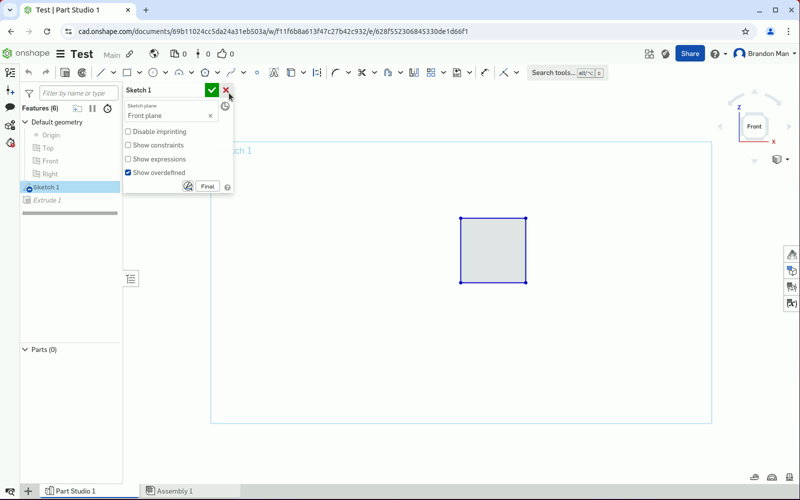
click(229, 92)
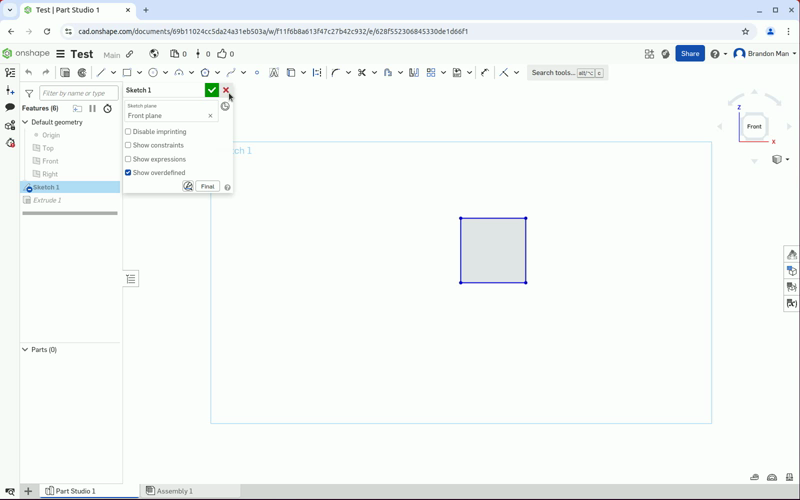
key(shift+s)
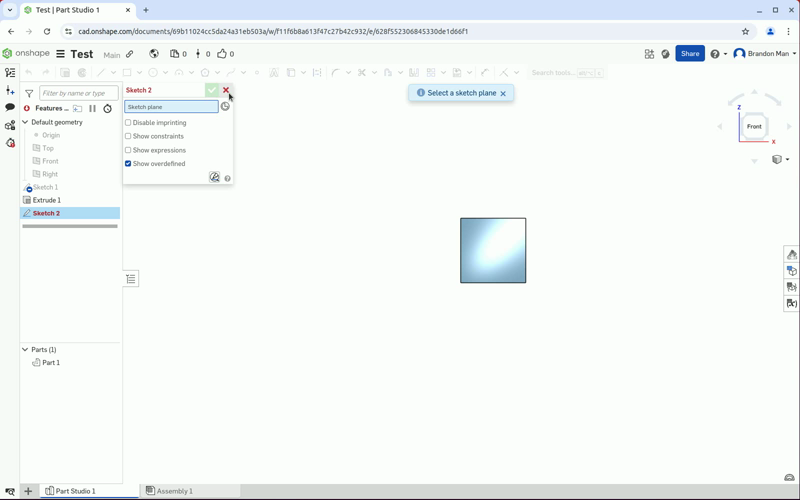
mouse_move(73, 163)
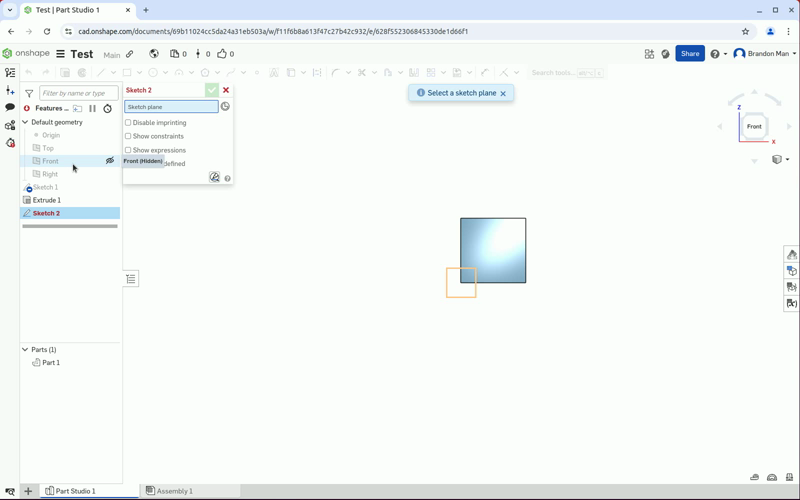
click(73, 163)
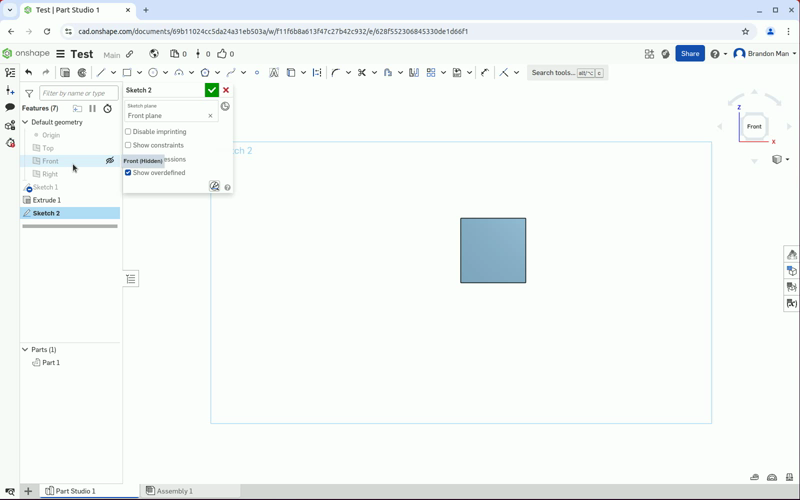
mouse_move(73, 352)
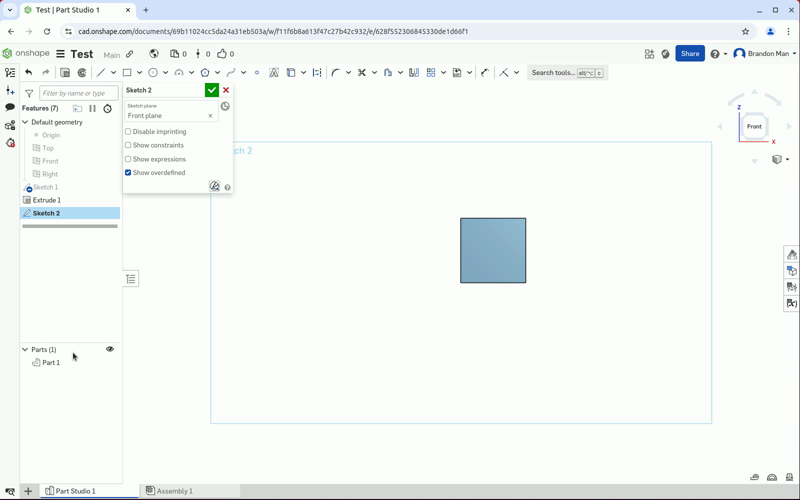
key(y)
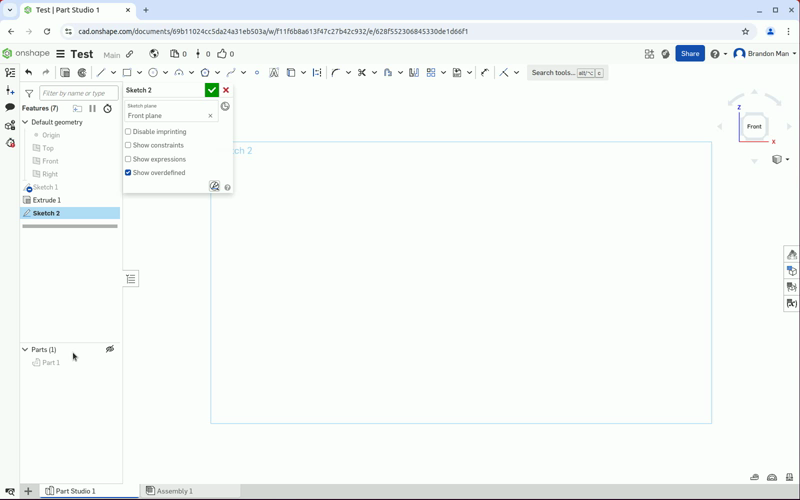
key(c)
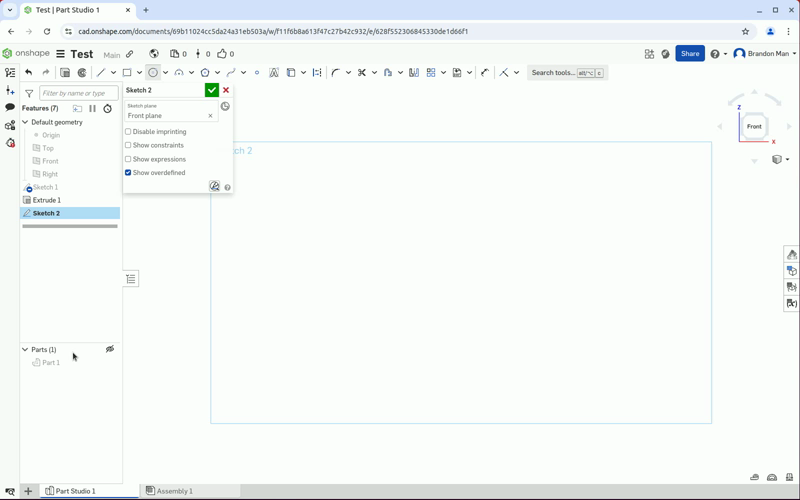
key_down(shift)
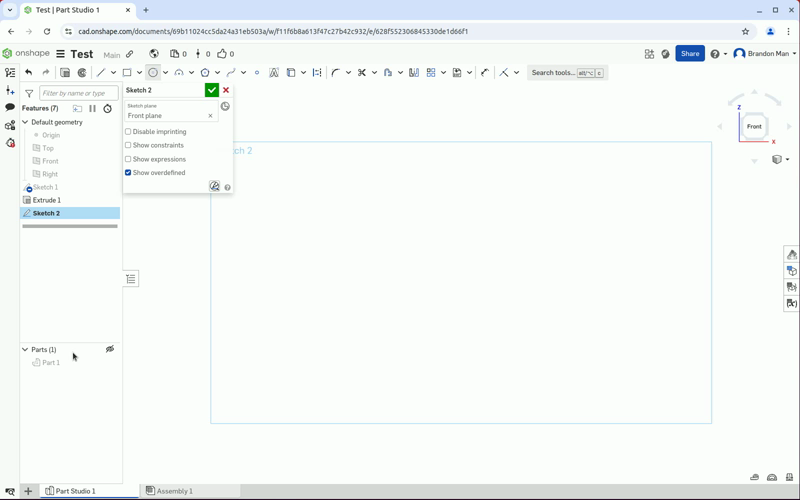
mouse_move(549, 218)
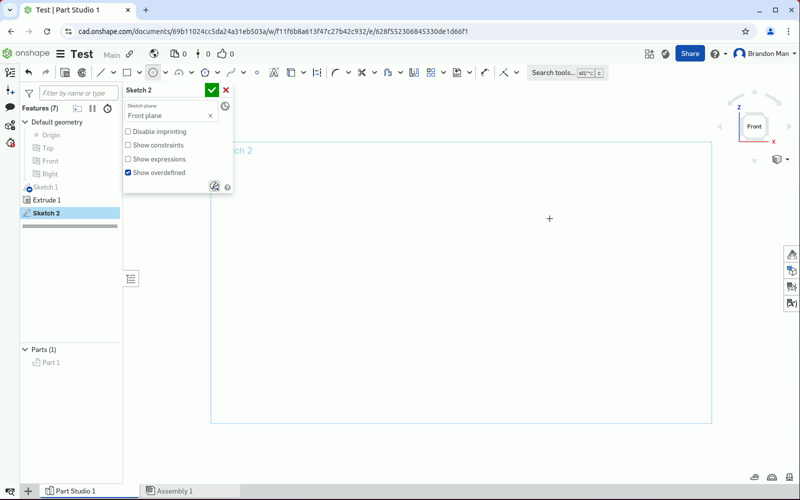
click(549, 218)
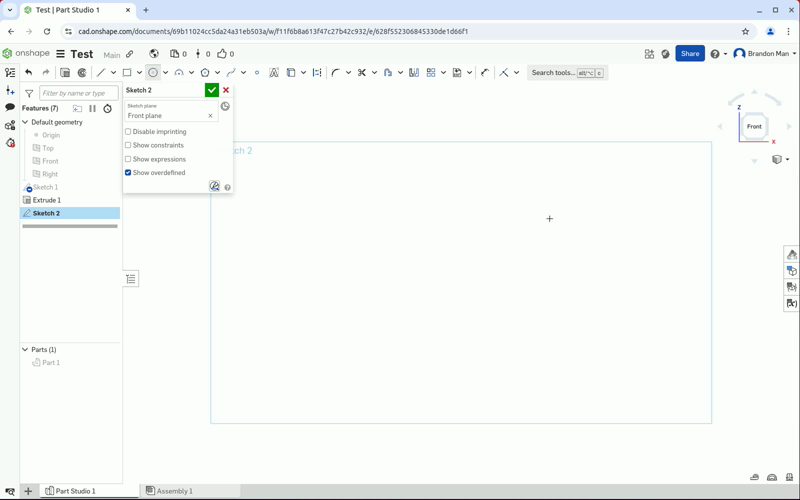
key_up(shift)
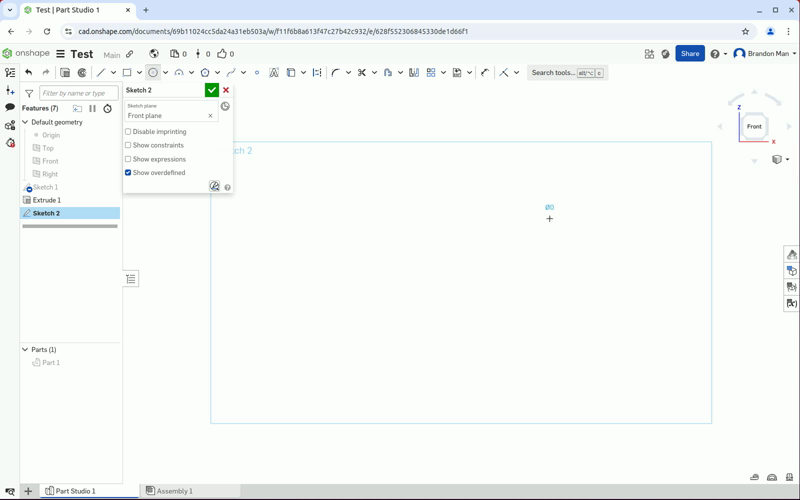
mouse_move(574, 218)
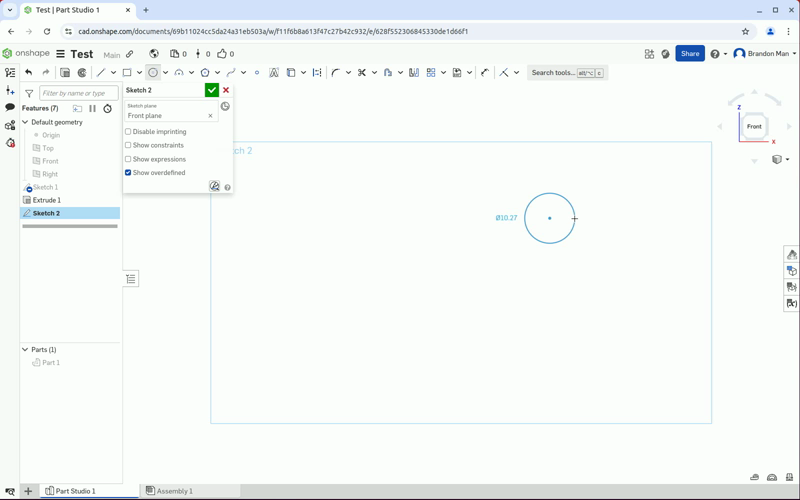
click(574, 218)
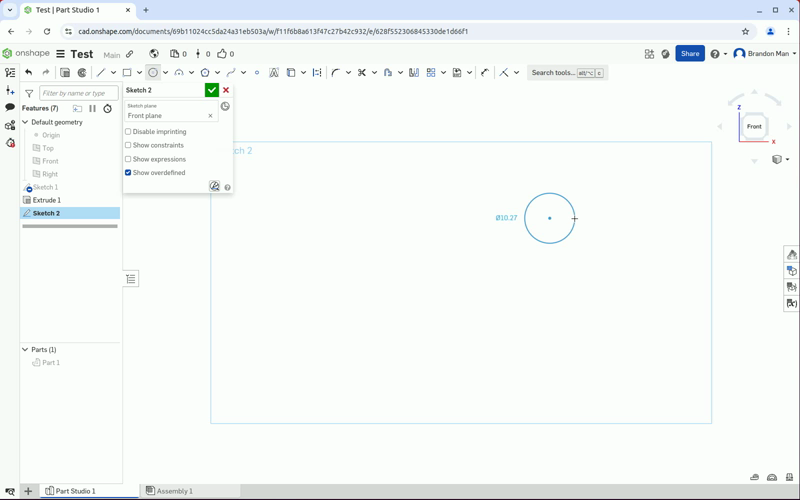
key(esc)
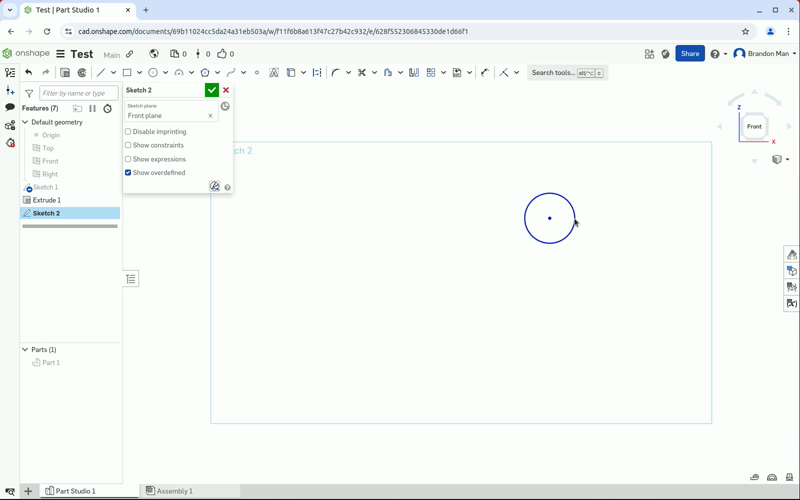
mouse_move(562, 231)
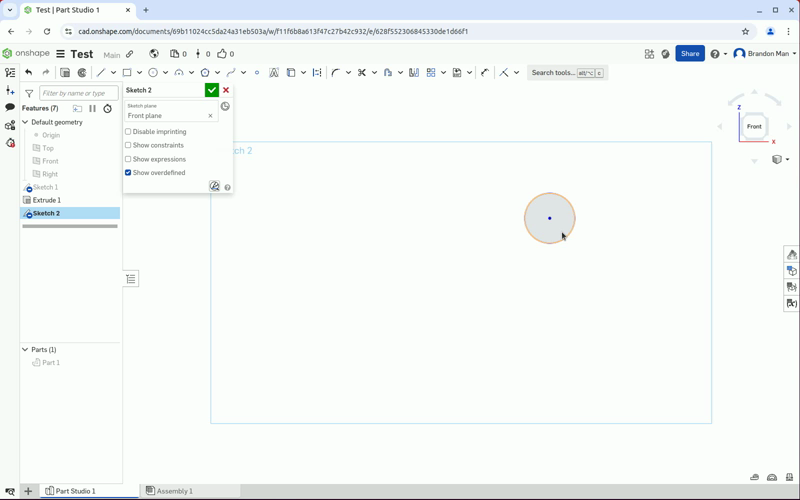
click(562, 231)
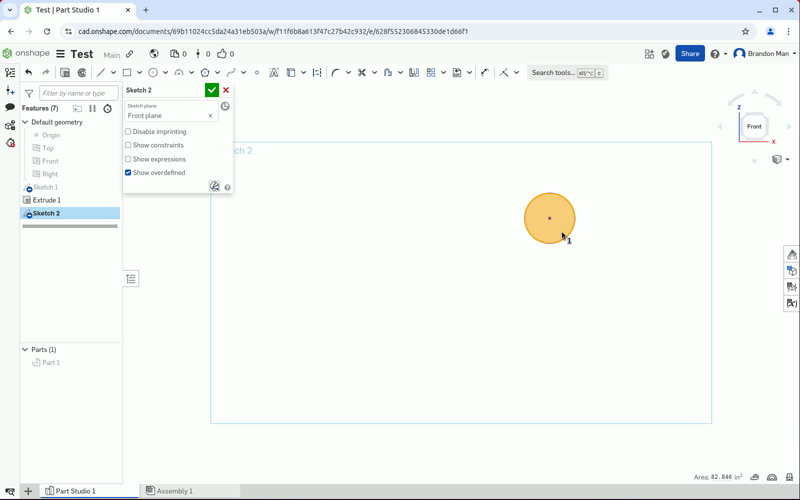
mouse_move(73, 352)
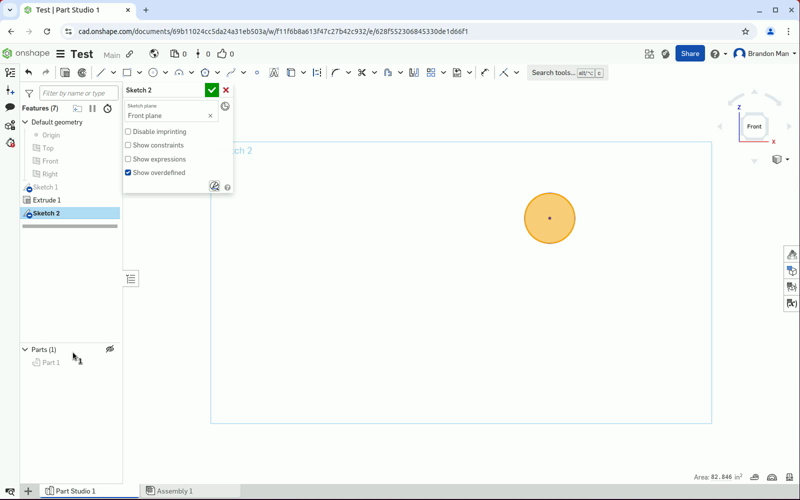
key(shift+y)
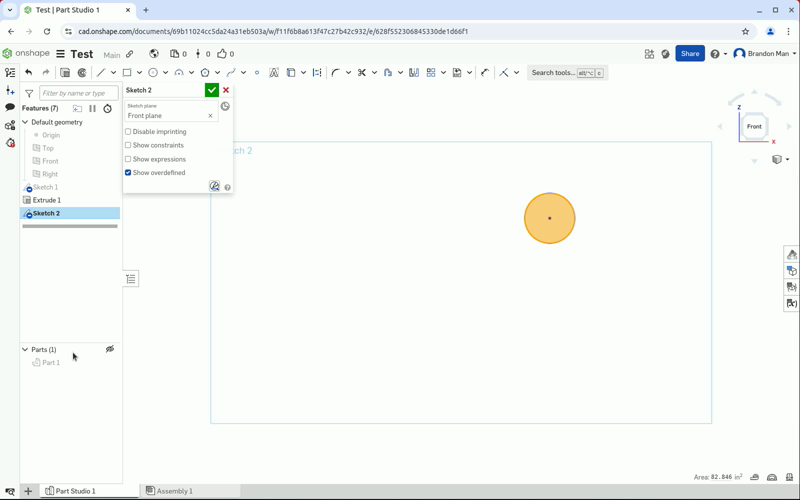
key(shift+e)
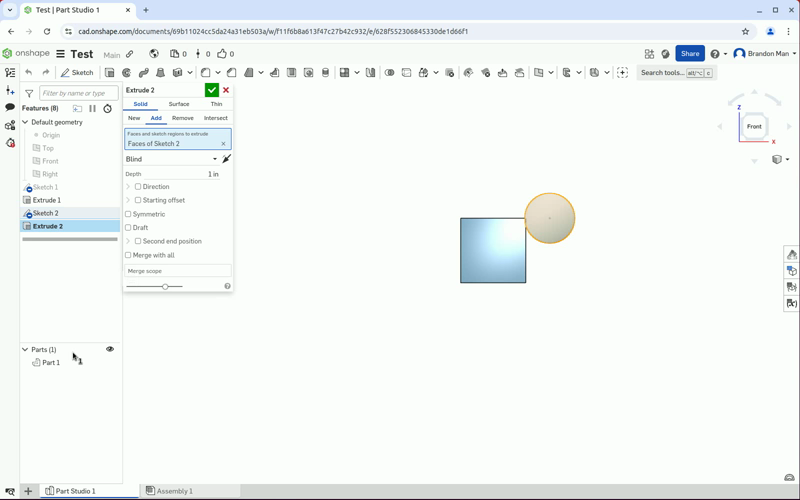
mouse_move(143, 106)
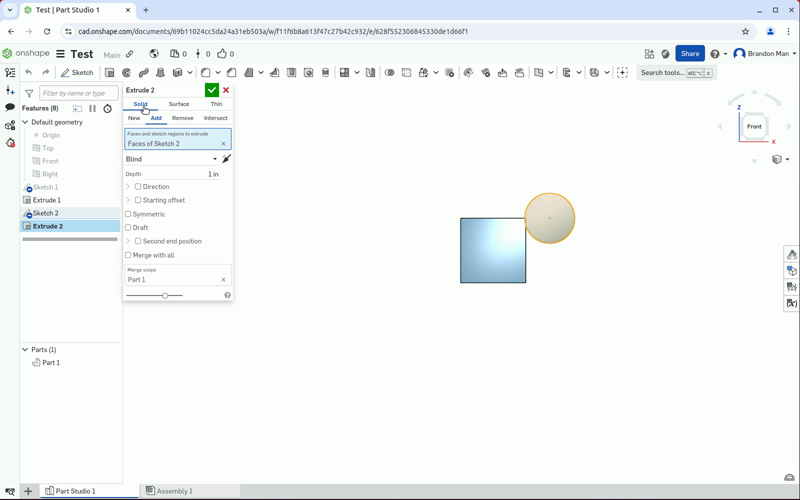
click(143, 106)
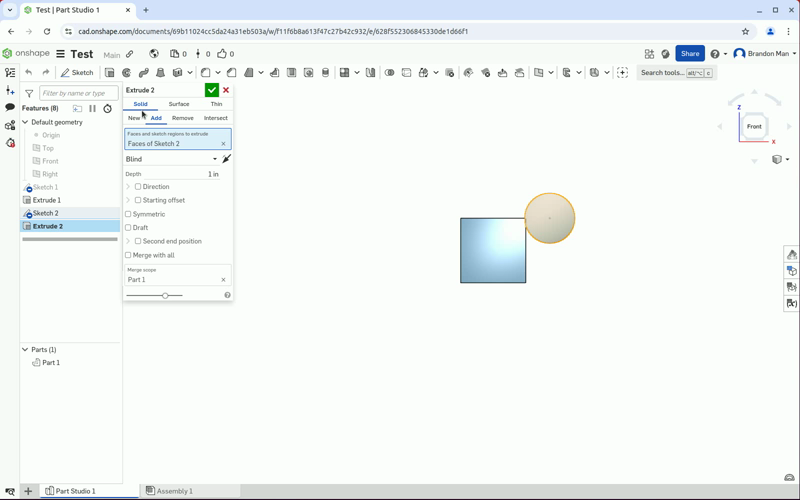
mouse_move(137, 120)
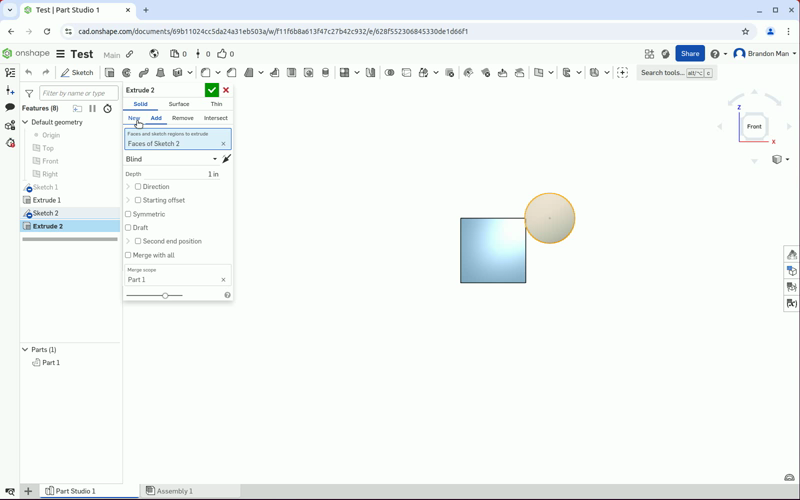
click(137, 120)
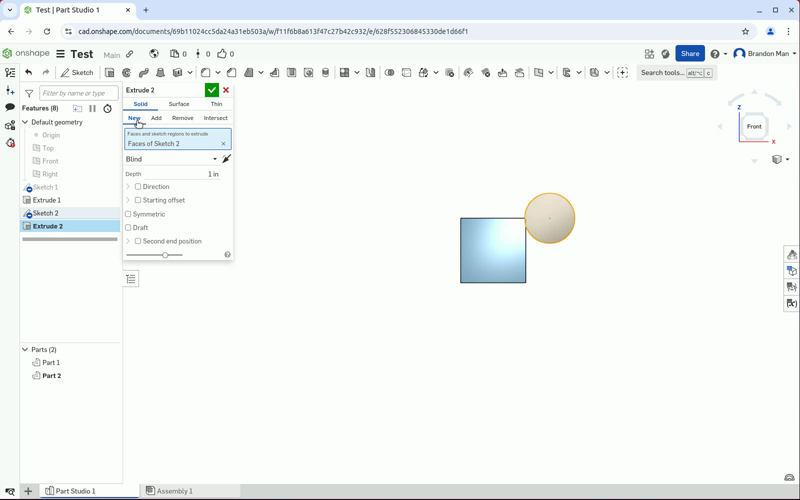
key(tab, 4)
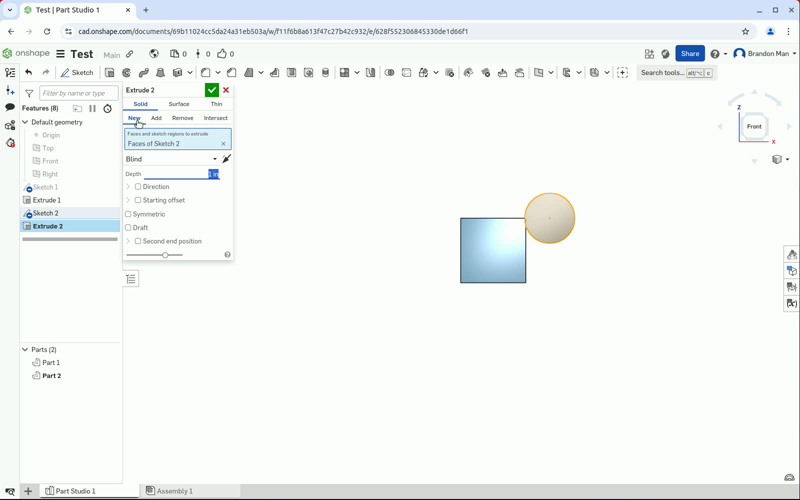
text(6.499)
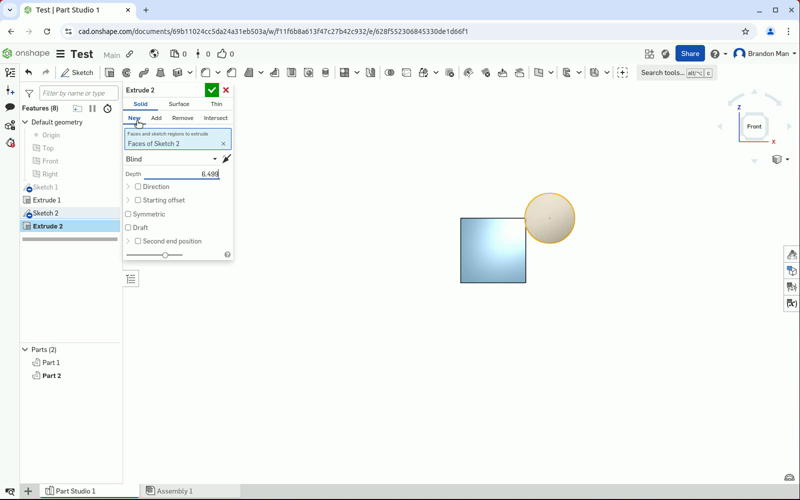
key(enter)
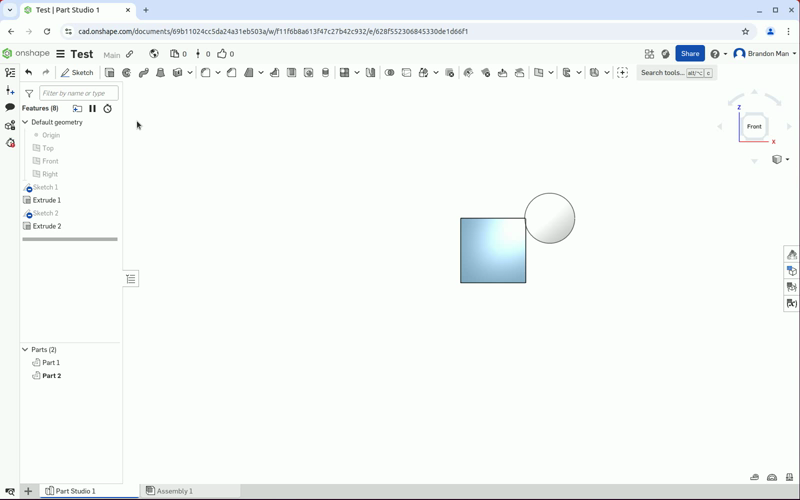
key(shift+h)
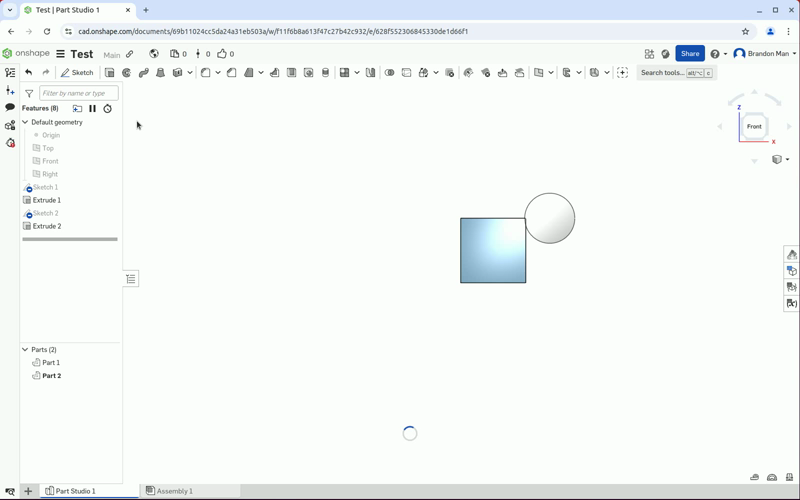
key(shift+h)
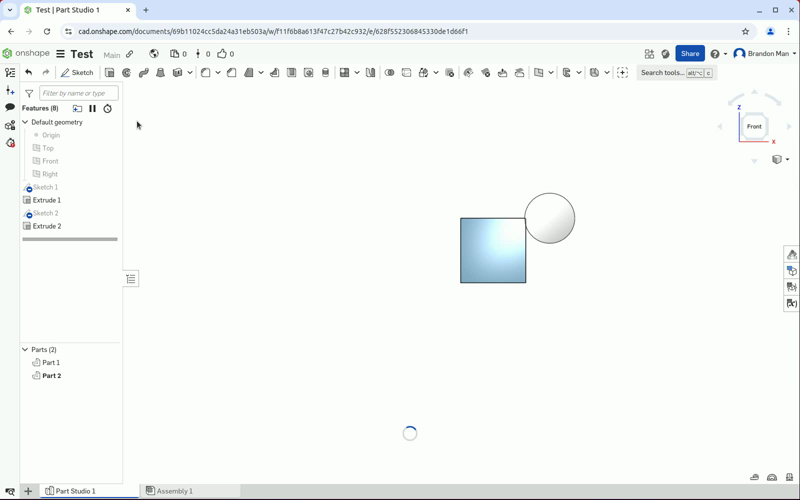
key(shift+7)
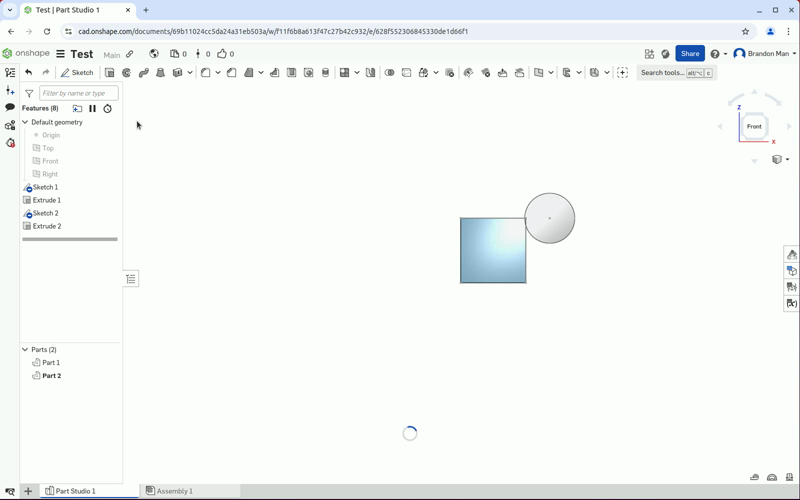
key(left, 2)
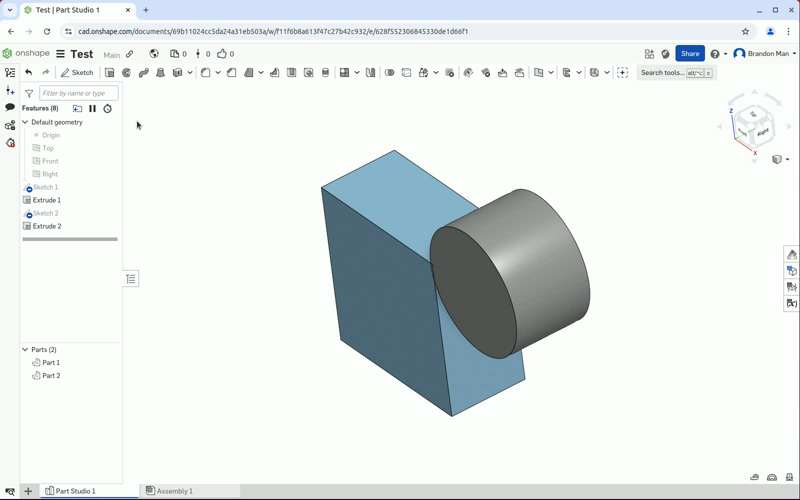
key(down, 2)
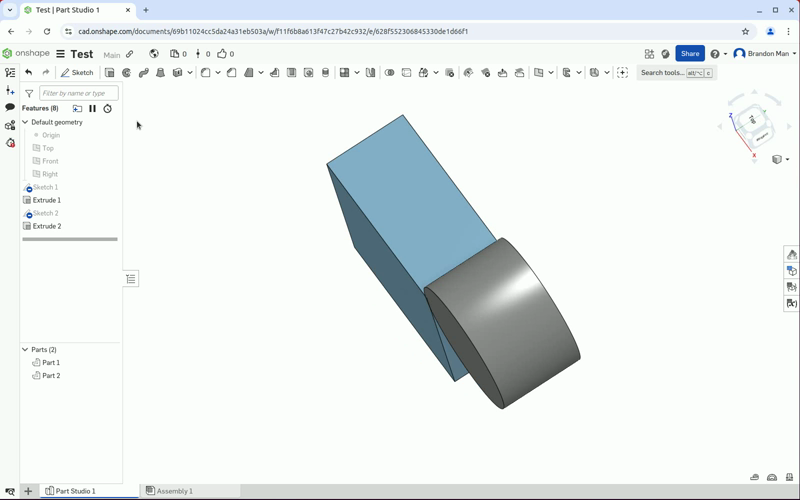
key(up, 2)
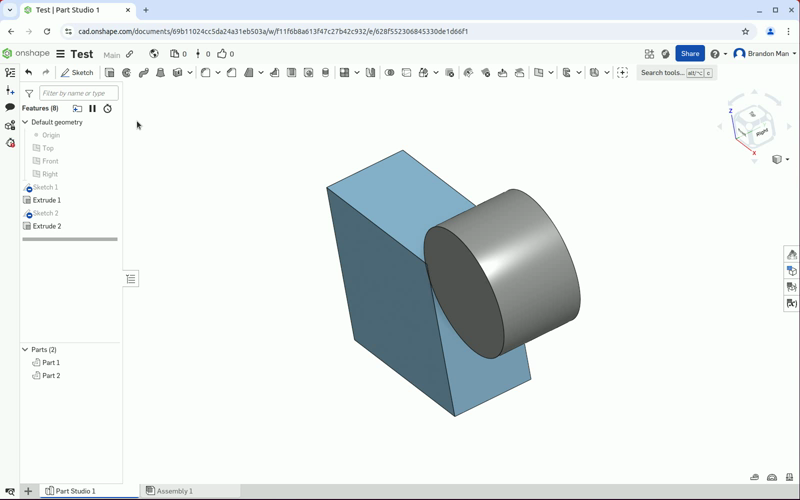
key(right, 2)
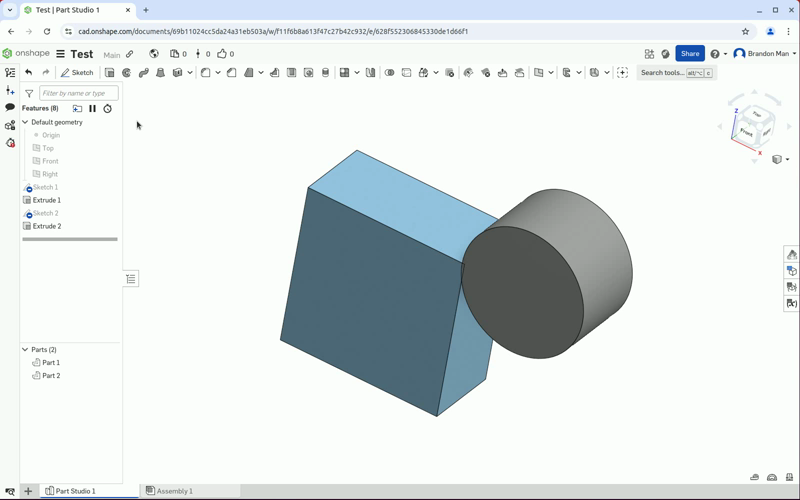
mouse_move(73, 189)
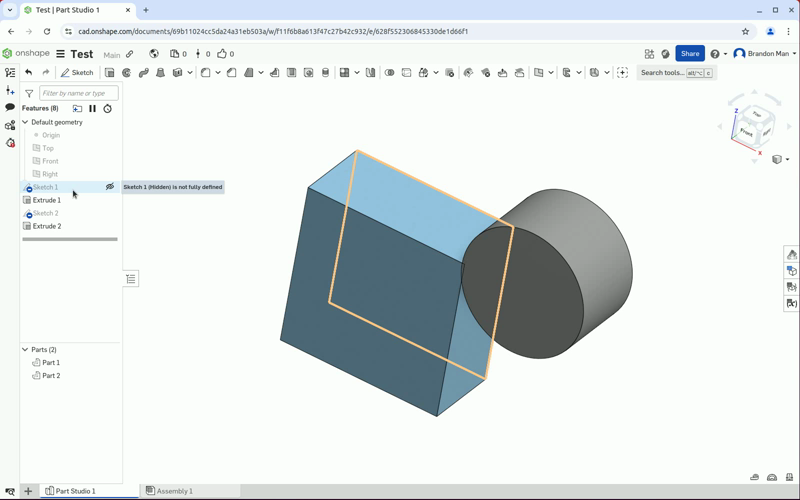
click(73, 189)